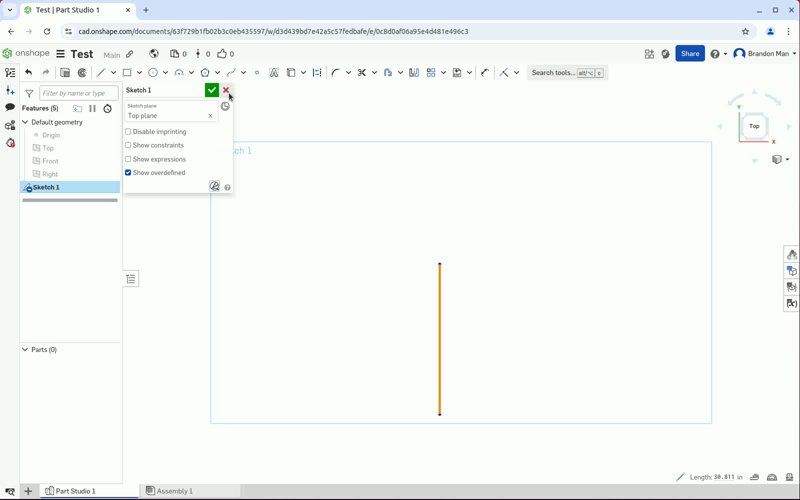
key(shift+h)
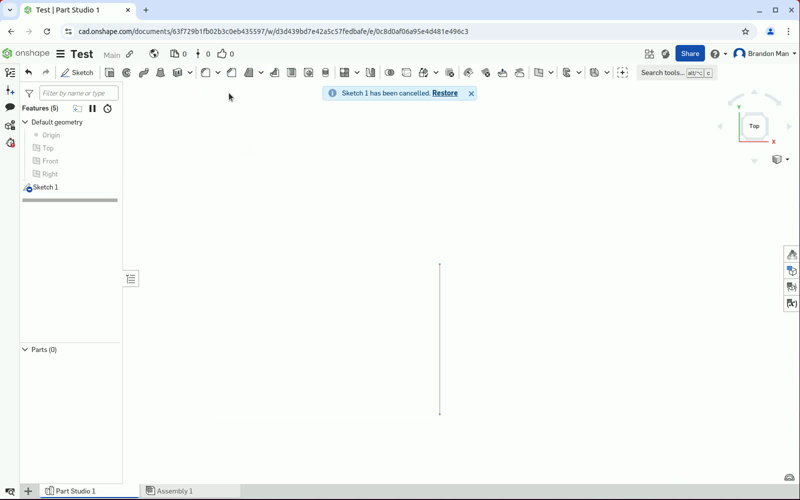
key(shift+s)
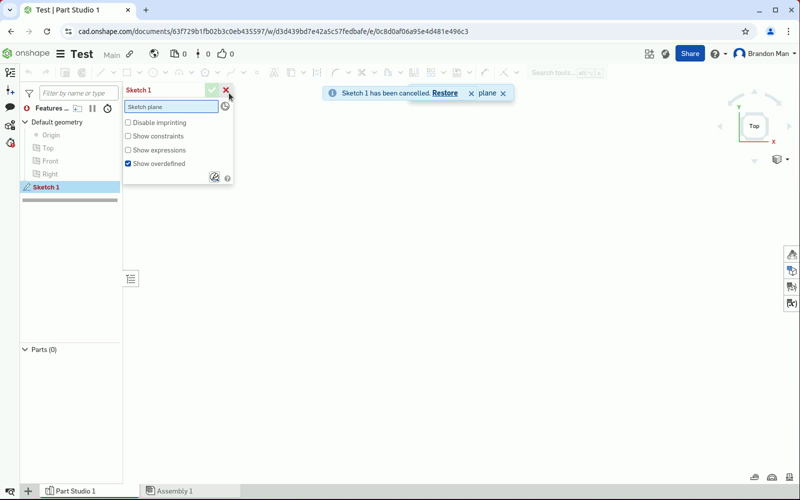
mouse_move(73, 150)
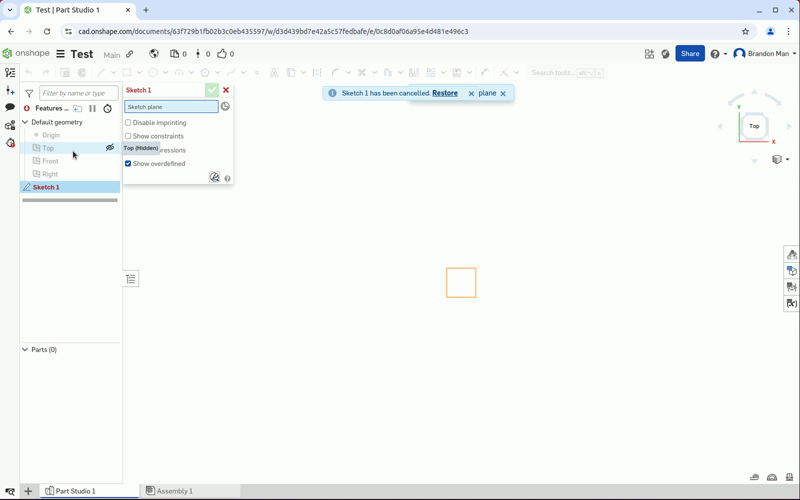
click(73, 150)
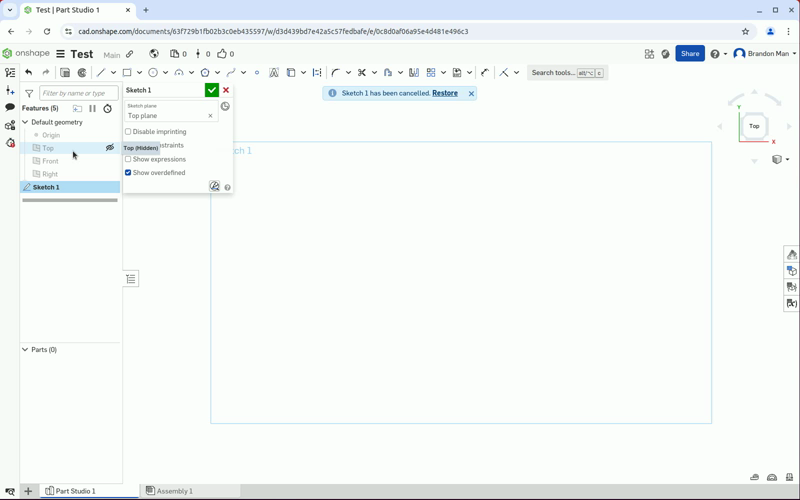
mouse_move(73, 352)
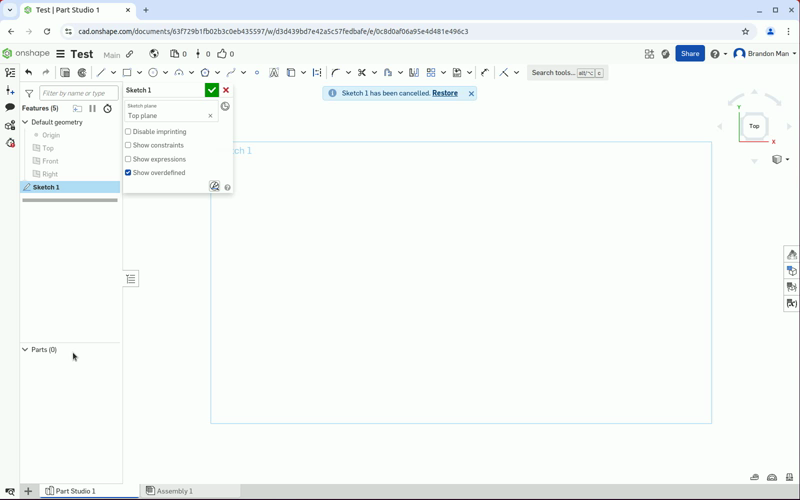
key(y)
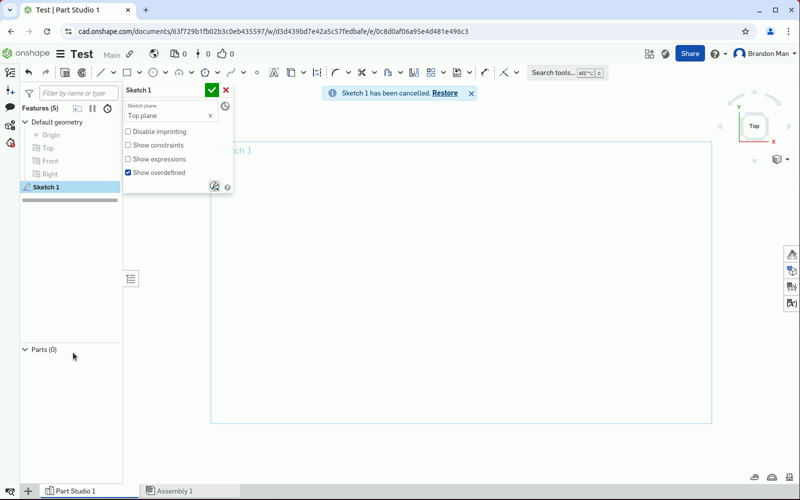
key(l)
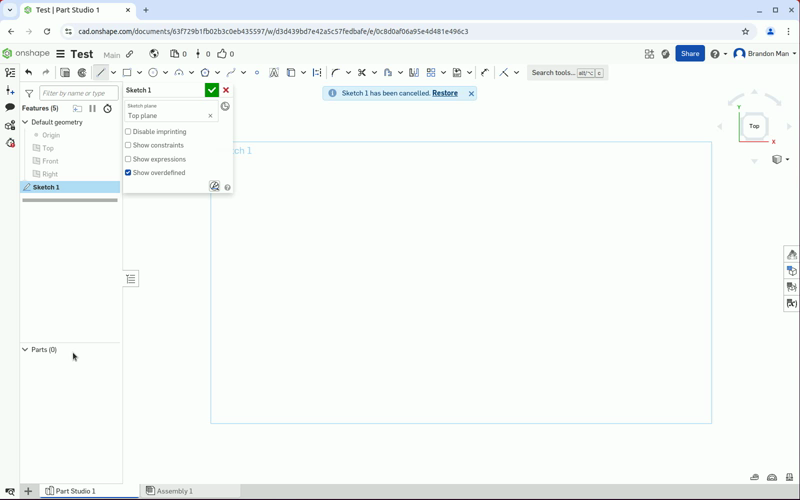
key_down(shift)
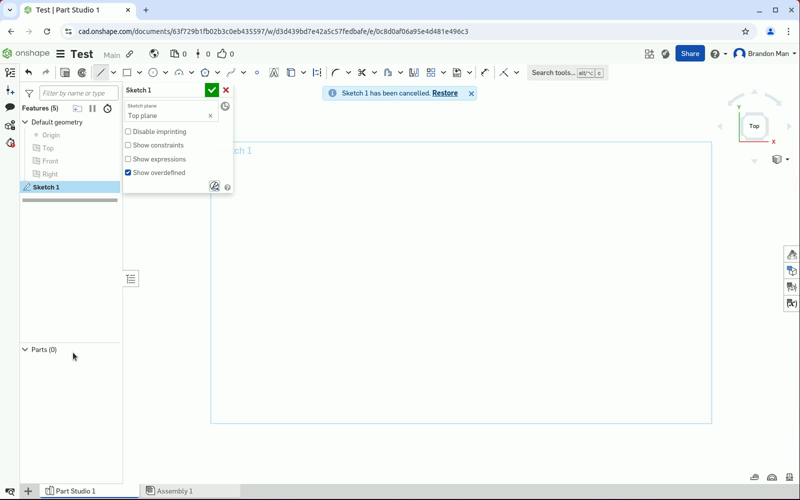
mouse_move(460, 282)
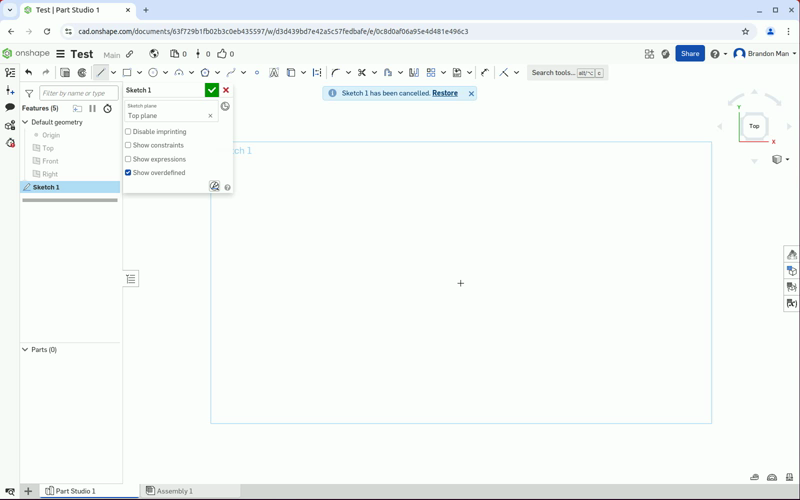
click(460, 282)
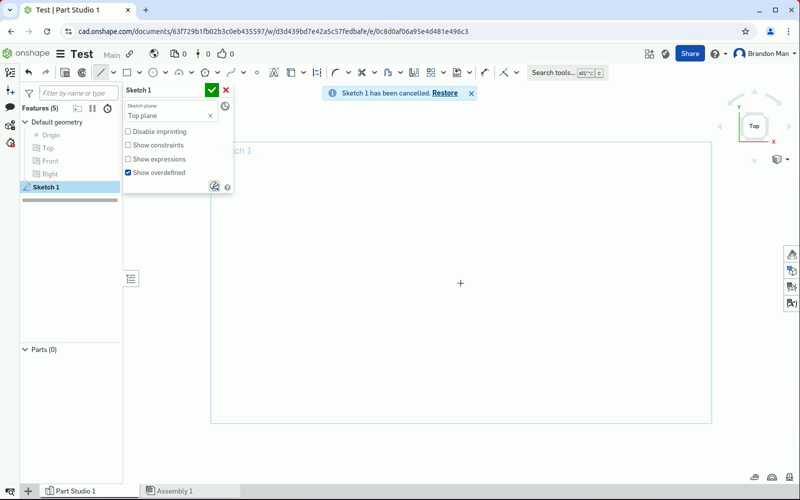
key_up(shift)
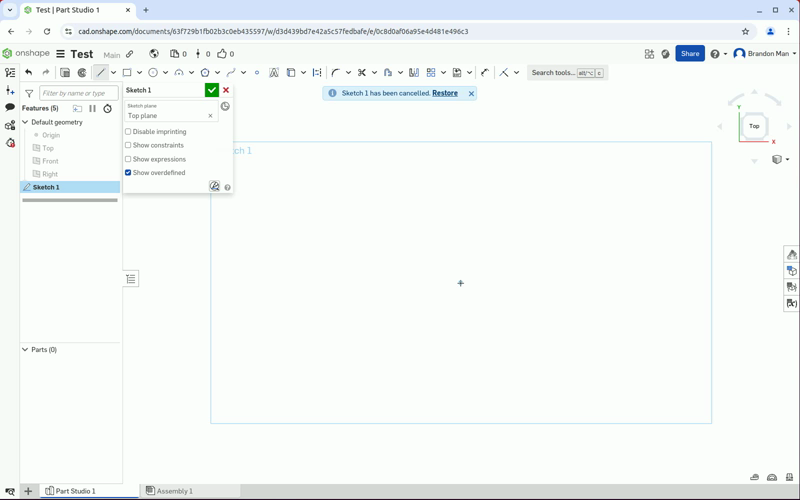
key_down(shift)
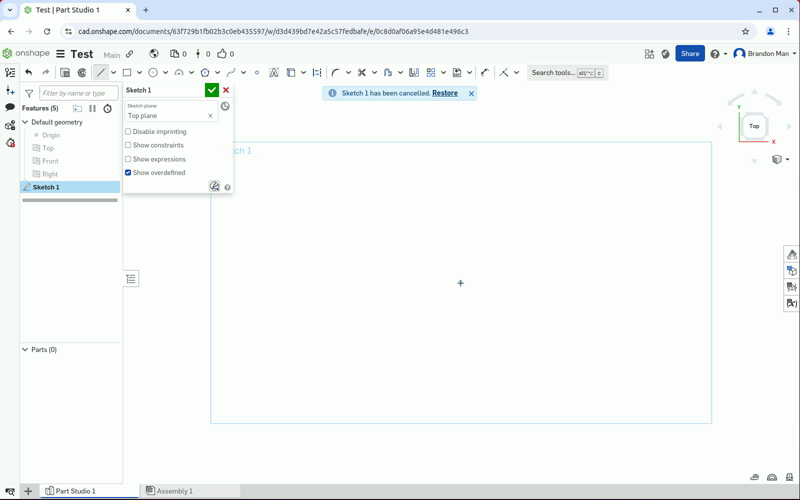
mouse_move(573, 282)
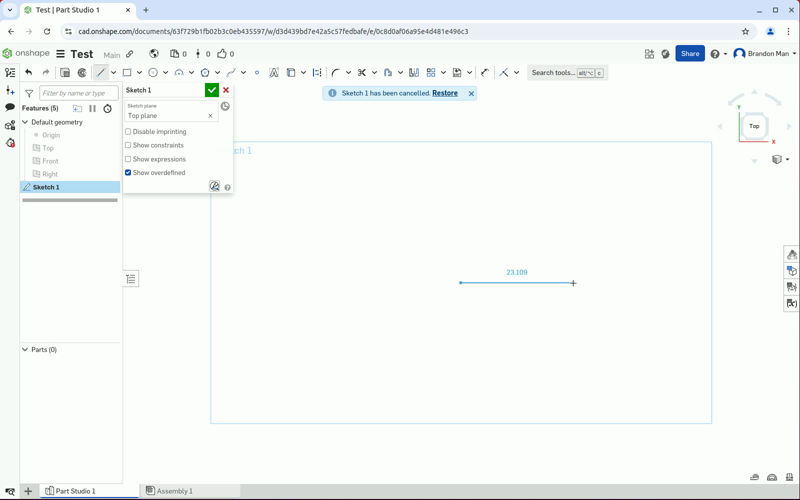
click(573, 282)
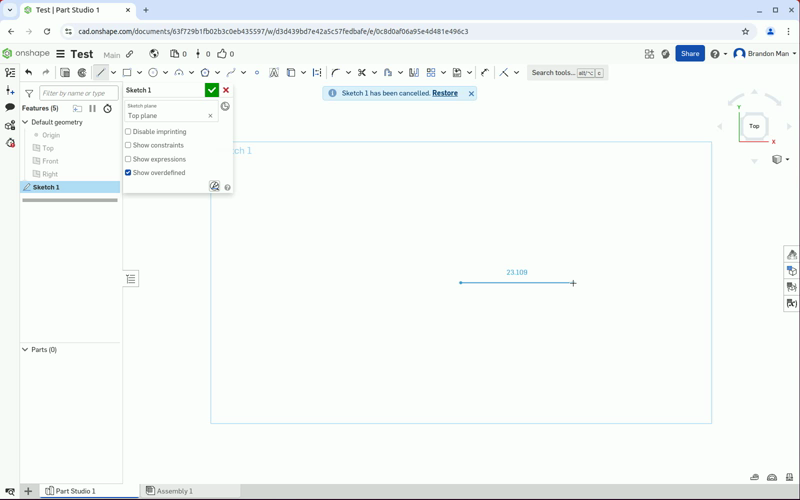
key_up(shift)
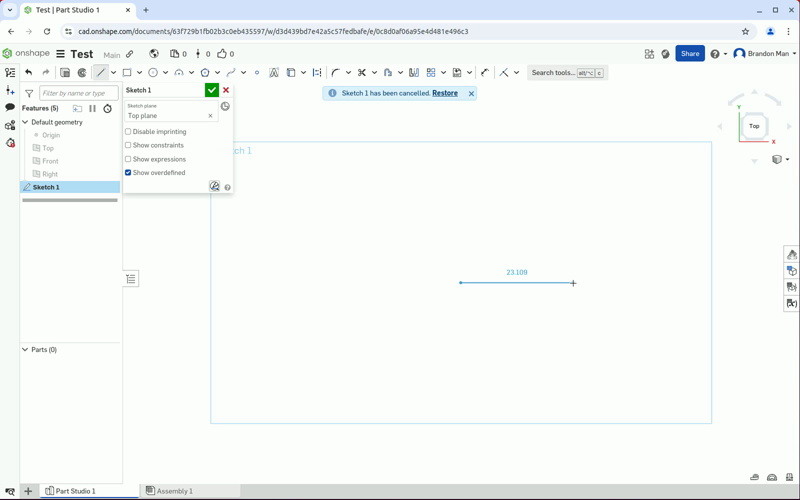
key_down(shift)
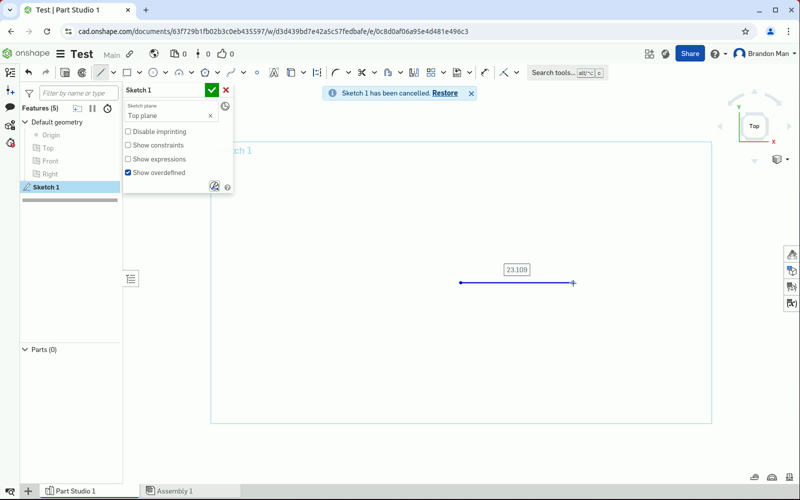
mouse_move(589, 282)
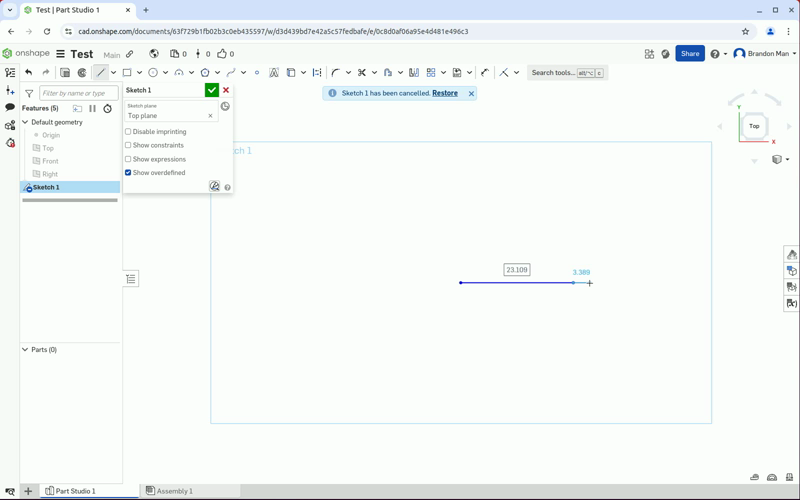
mouse_move(541, 250)
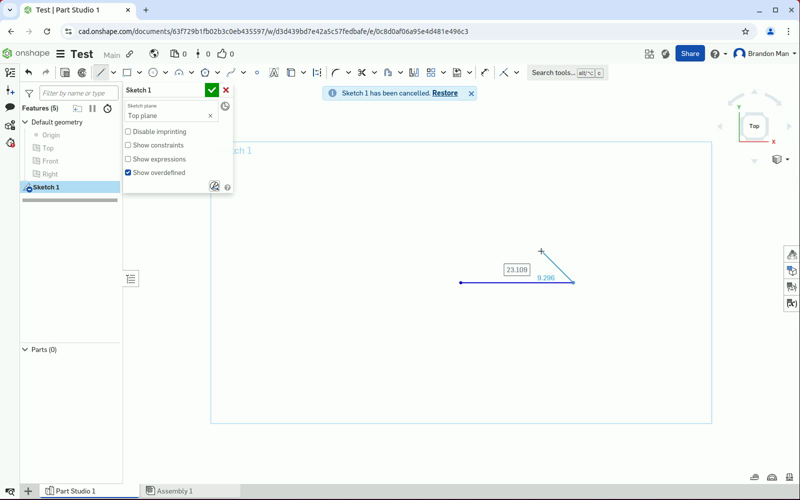
click(541, 250)
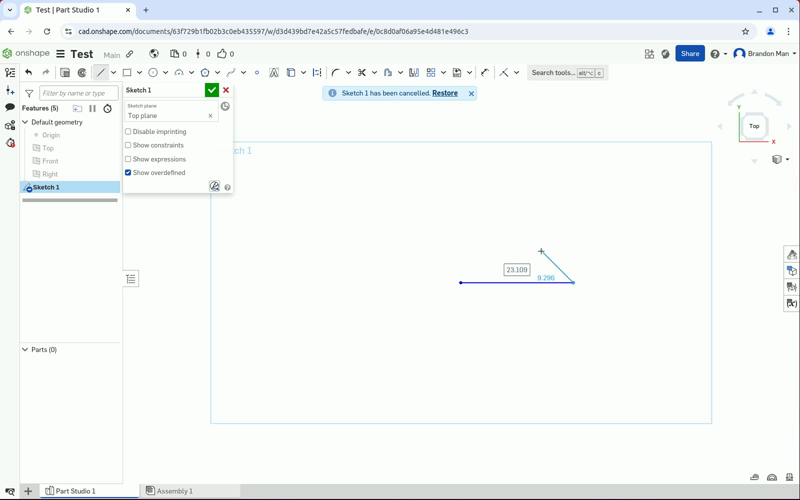
key_up(shift)
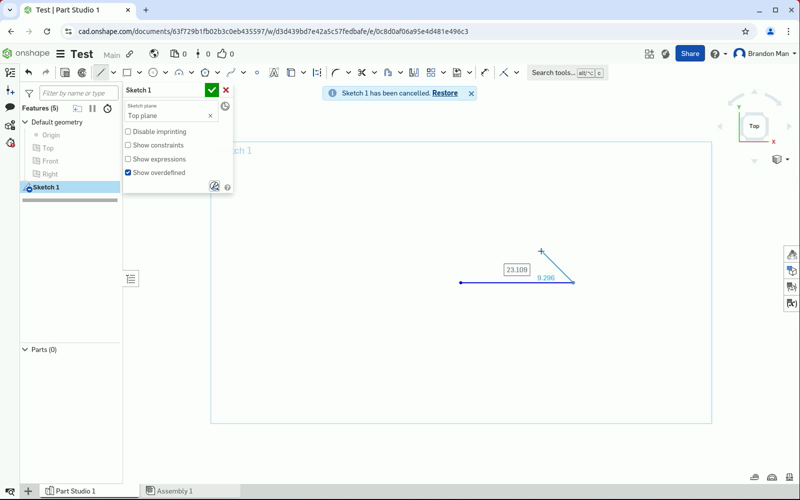
key(esc)
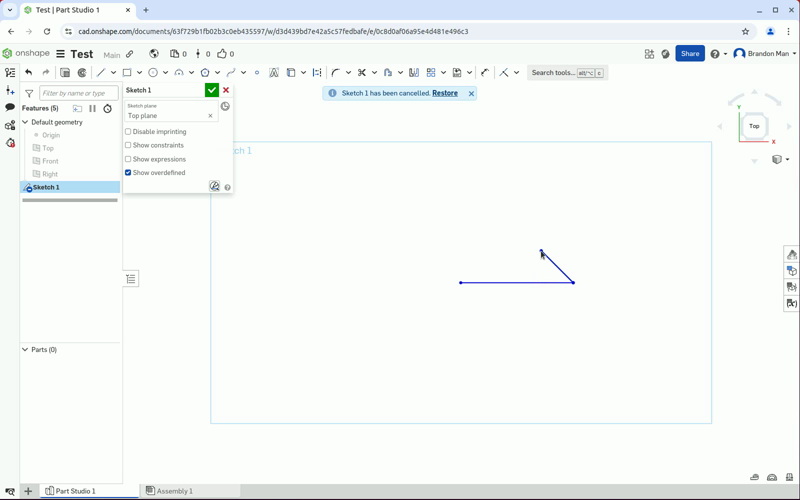
key(a)
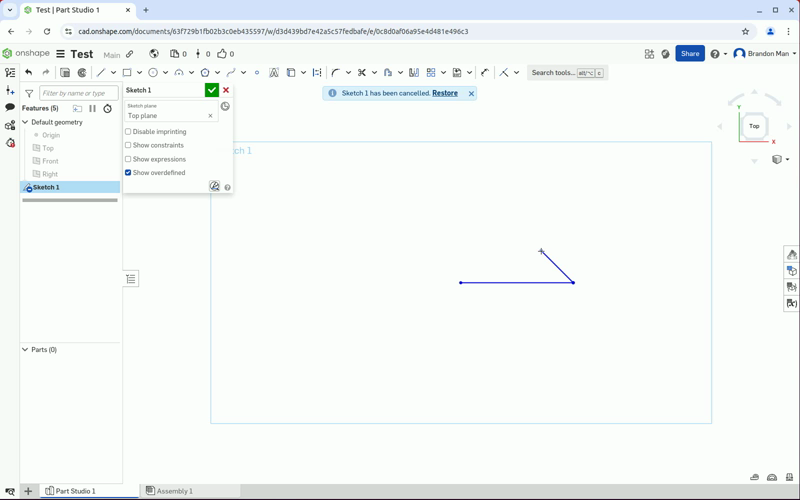
mouse_move(541, 250)
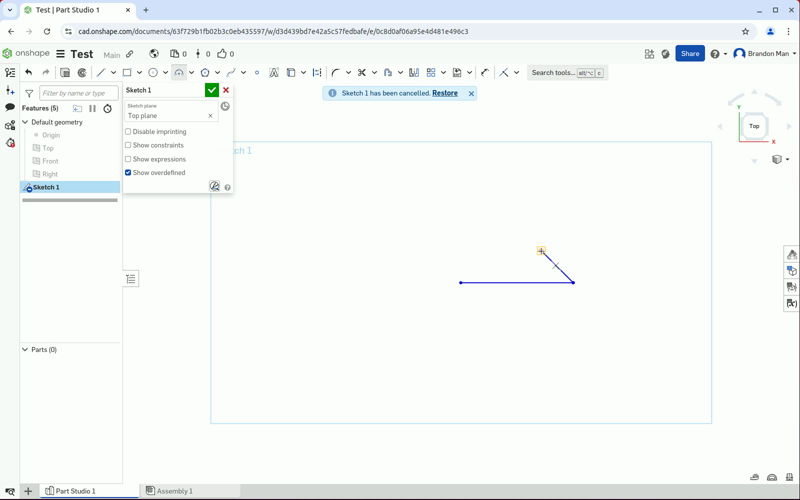
click(541, 250)
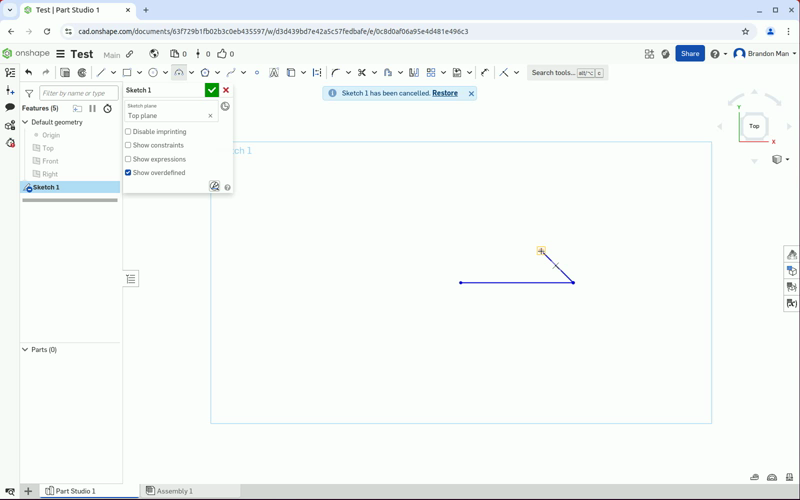
key_down(shift)
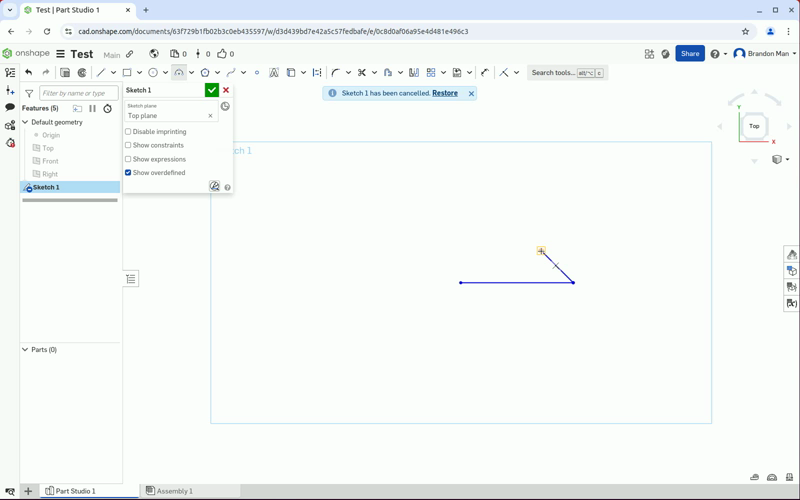
mouse_move(492, 250)
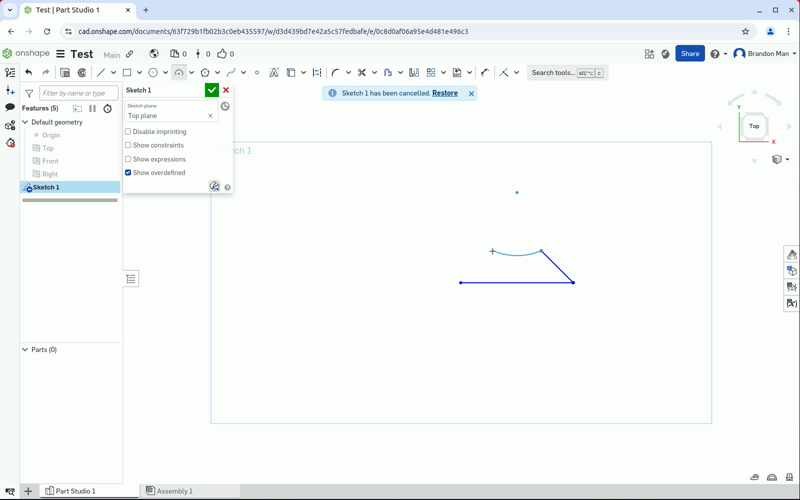
click(492, 250)
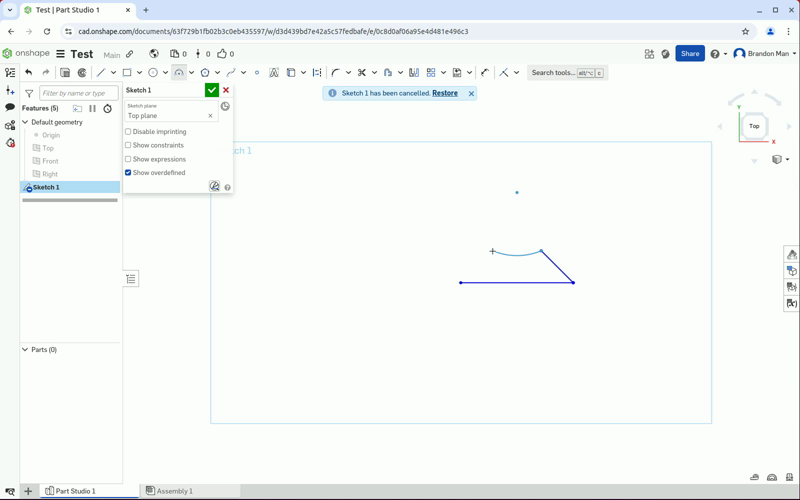
mouse_move(516, 240)
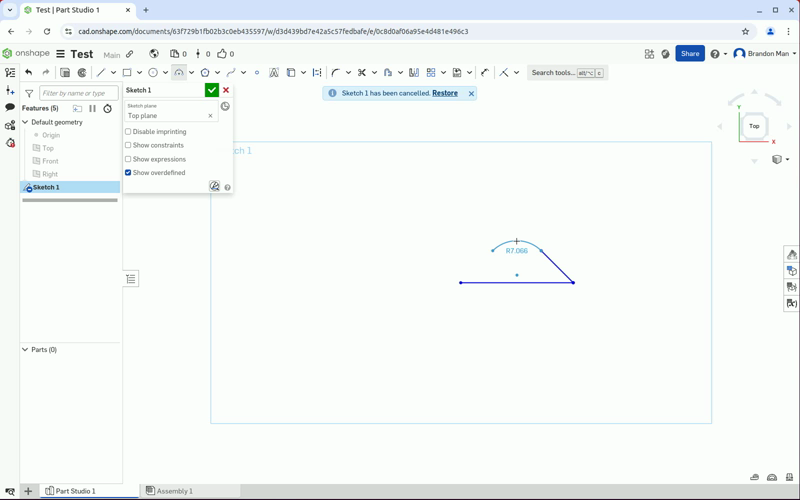
click(516, 240)
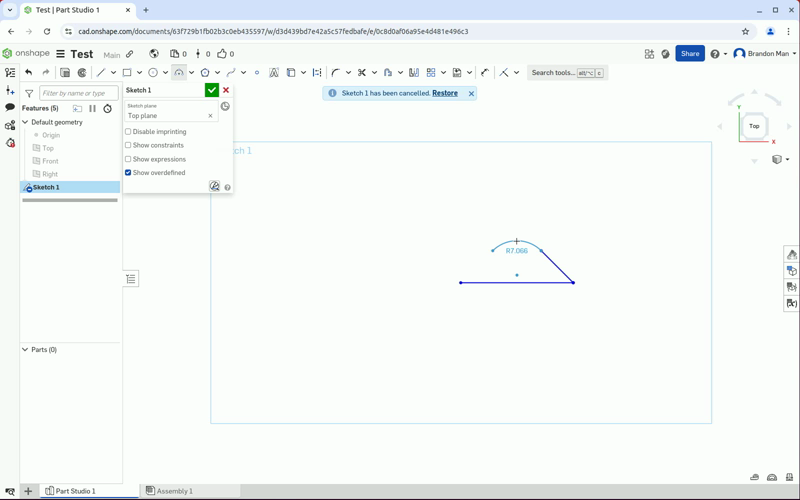
key_up(shift)
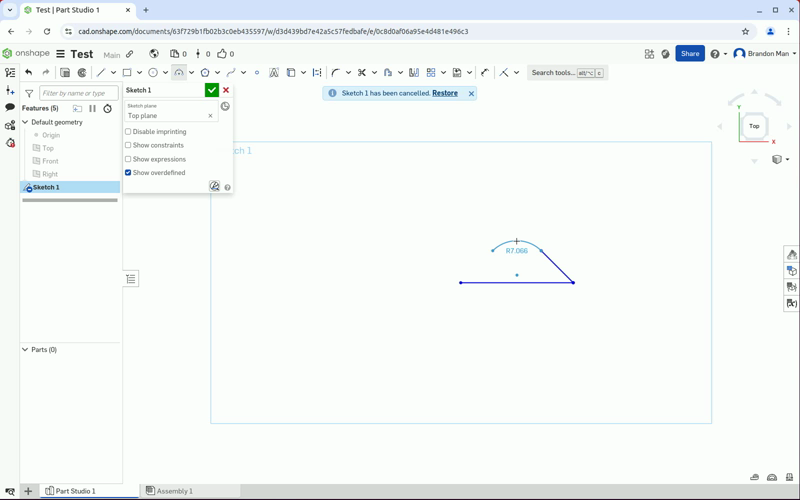
key(esc)
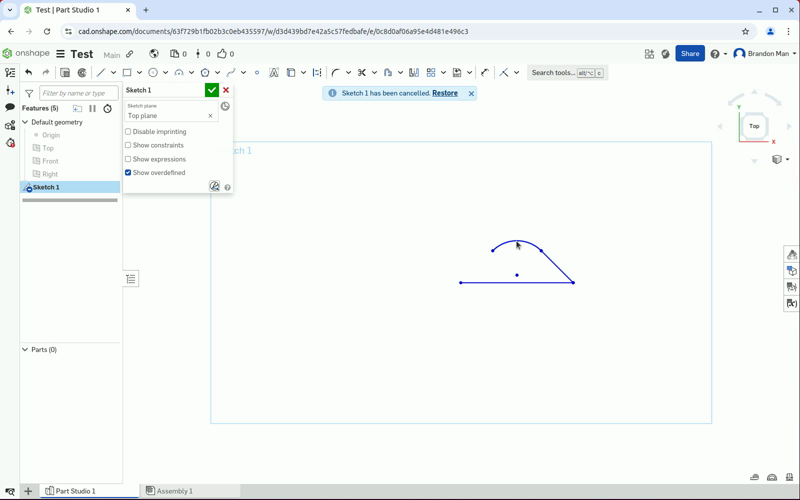
key(l)
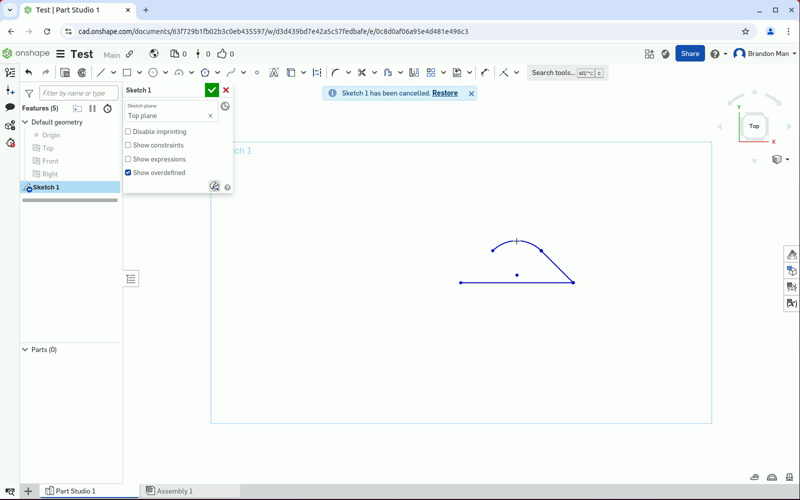
mouse_move(492, 250)
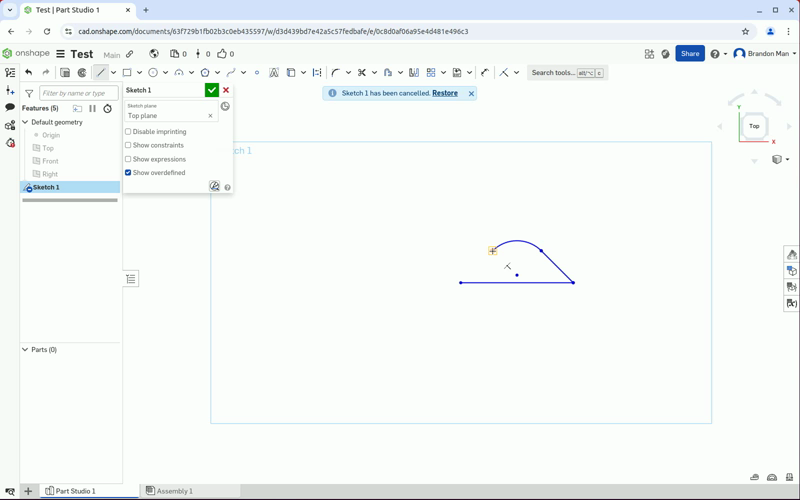
click(492, 250)
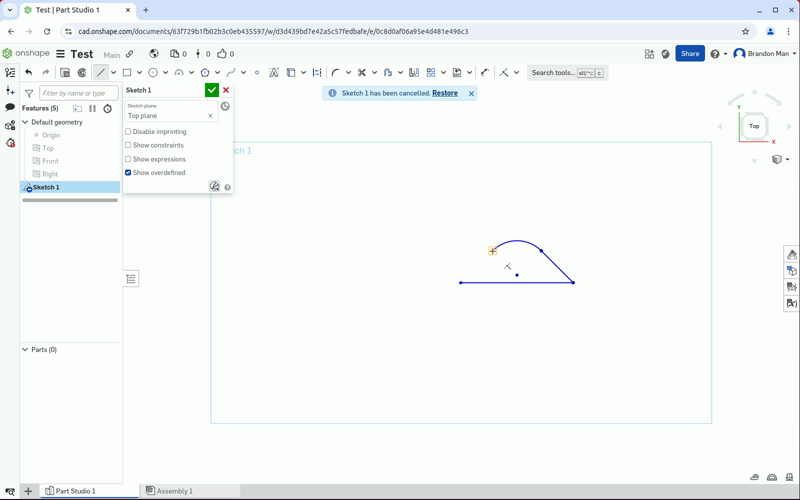
mouse_move(522, 250)
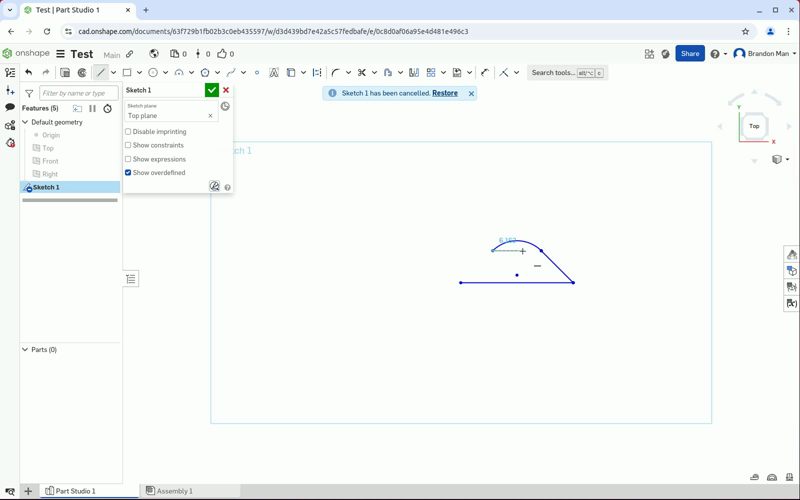
key_down(shift)
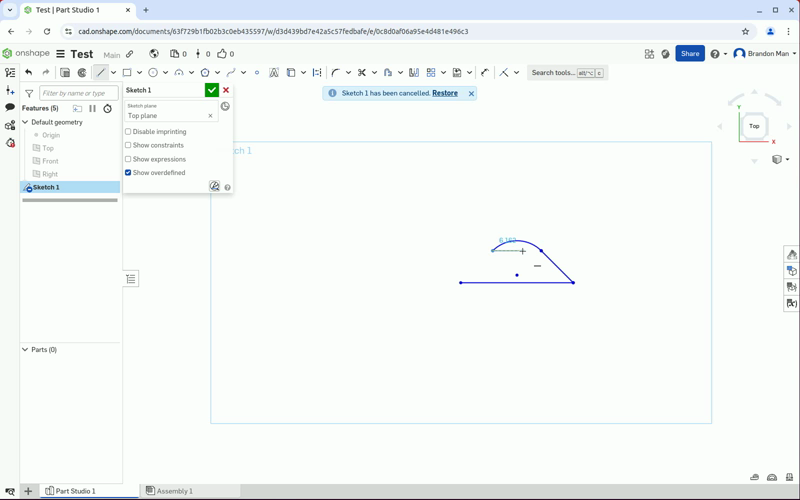
mouse_move(460, 282)
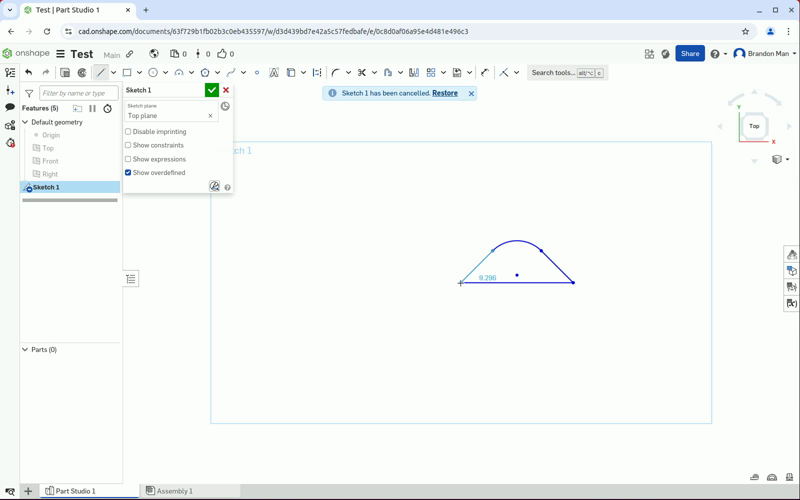
key_up(shift)
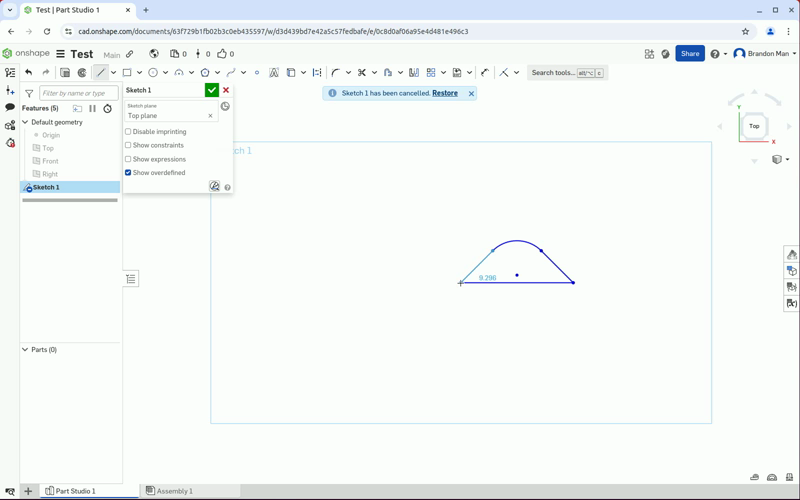
click(460, 282)
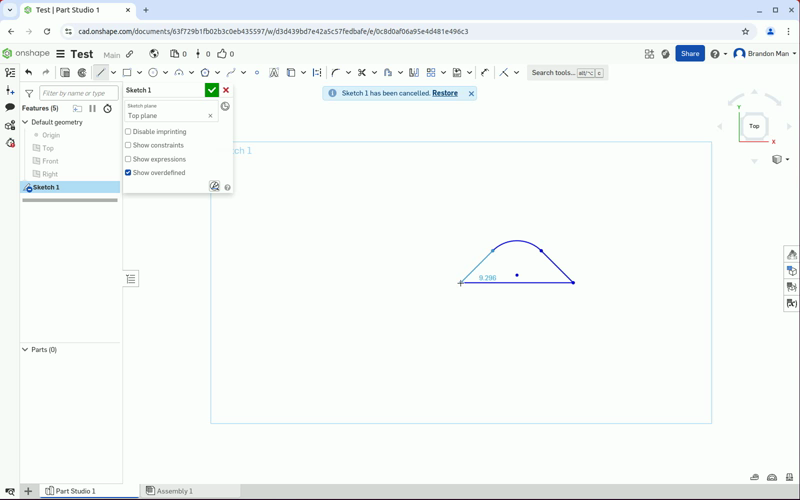
key(esc)
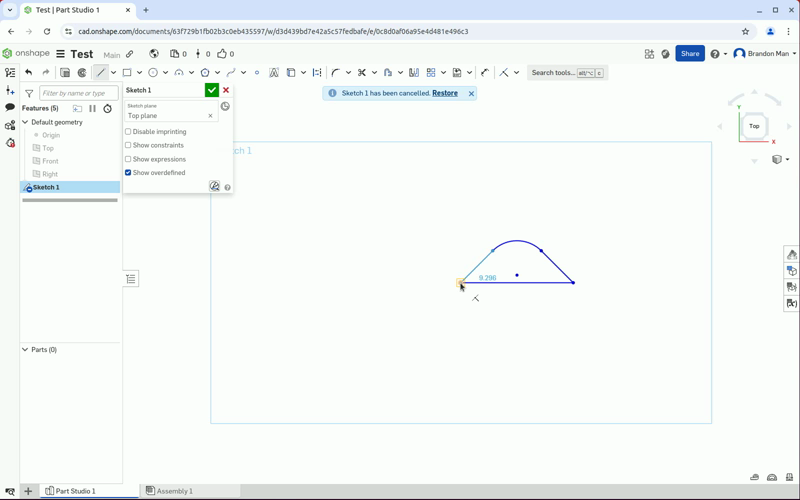
mouse_move(506, 256)
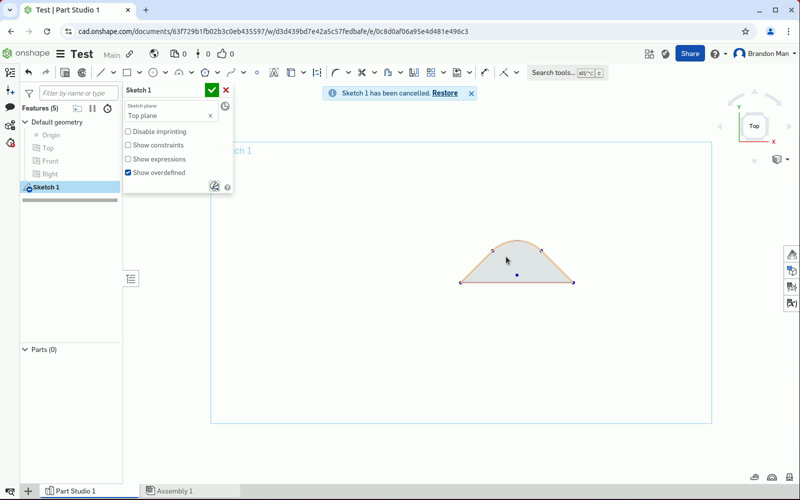
click(506, 256)
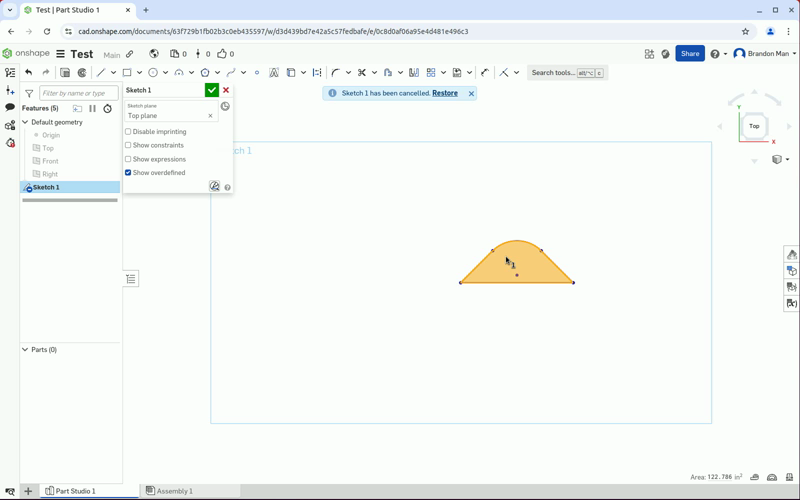
mouse_move(73, 352)
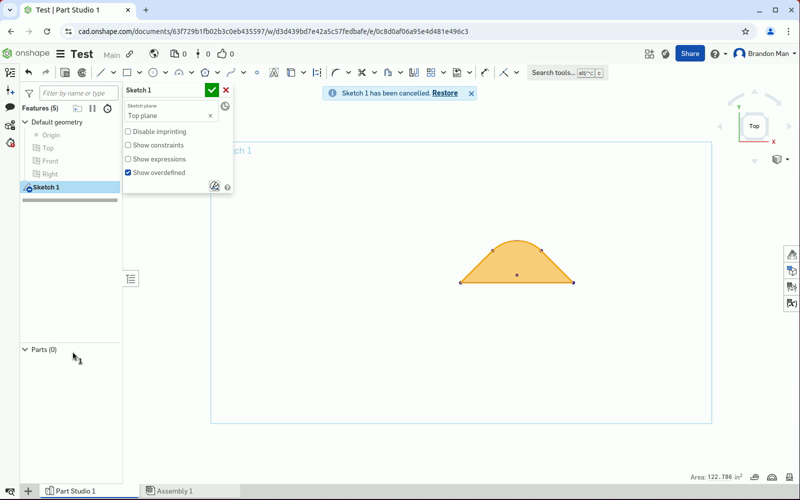
key(shift+y)
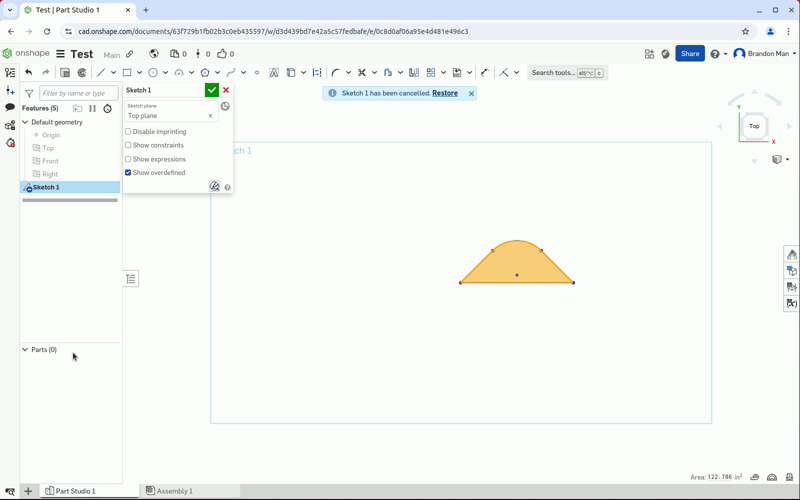
key(shift+e)
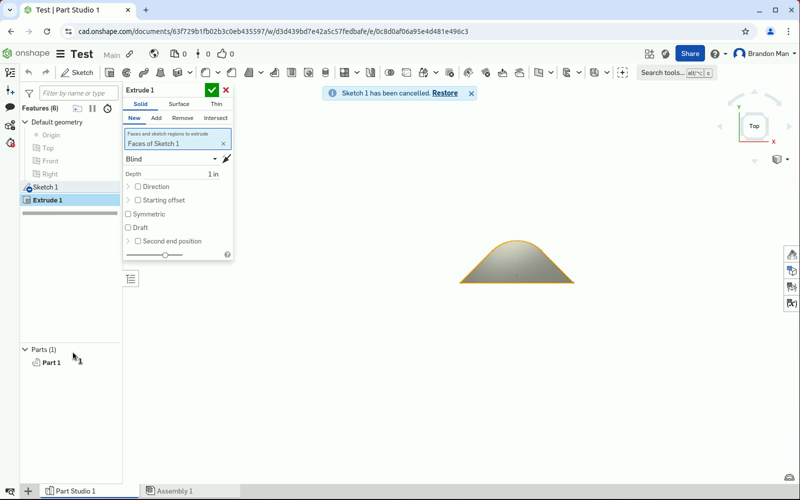
mouse_move(143, 106)
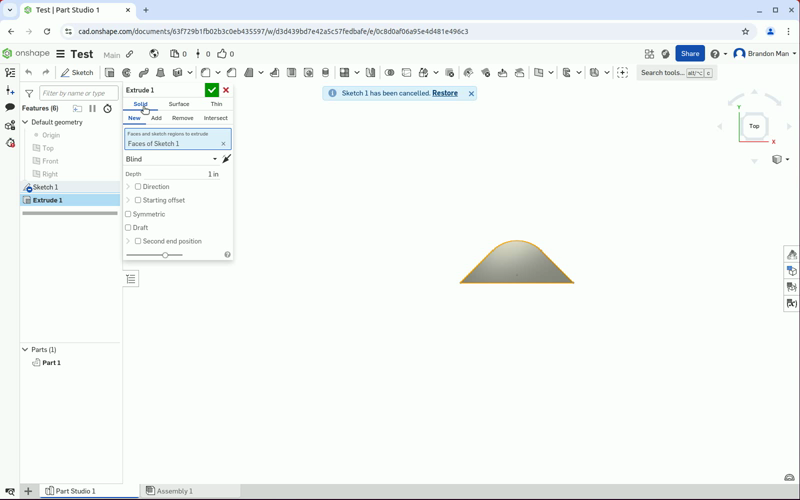
click(143, 106)
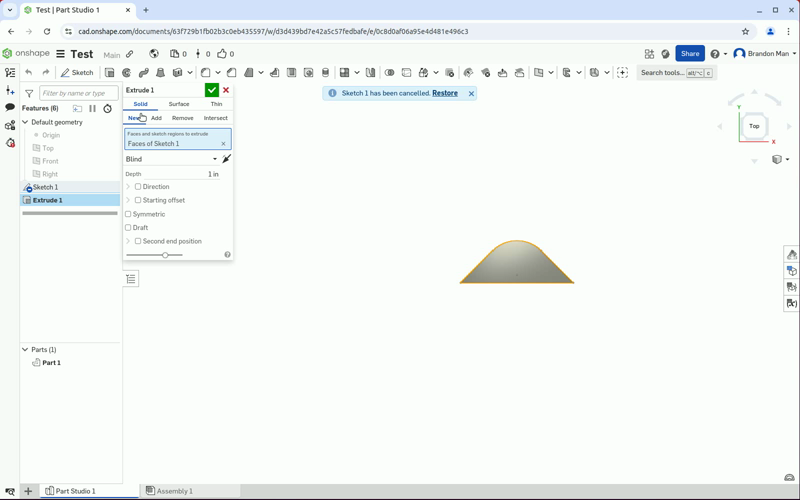
mouse_move(137, 120)
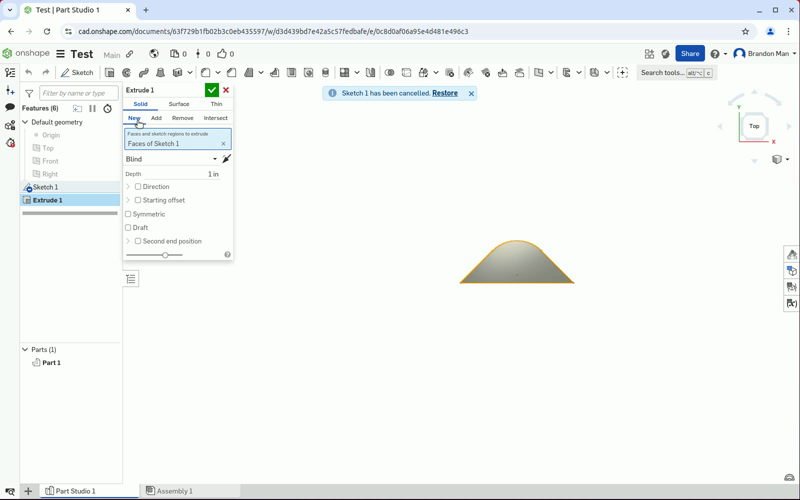
click(137, 120)
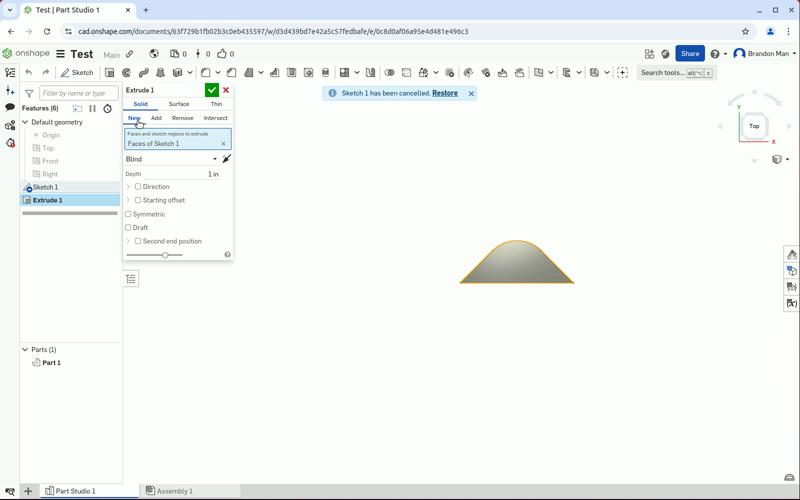
key(tab, 4)
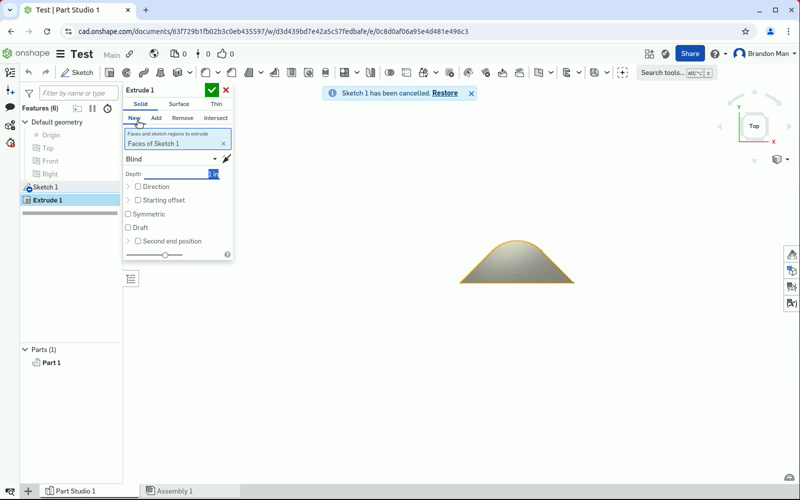
text(-5.777)
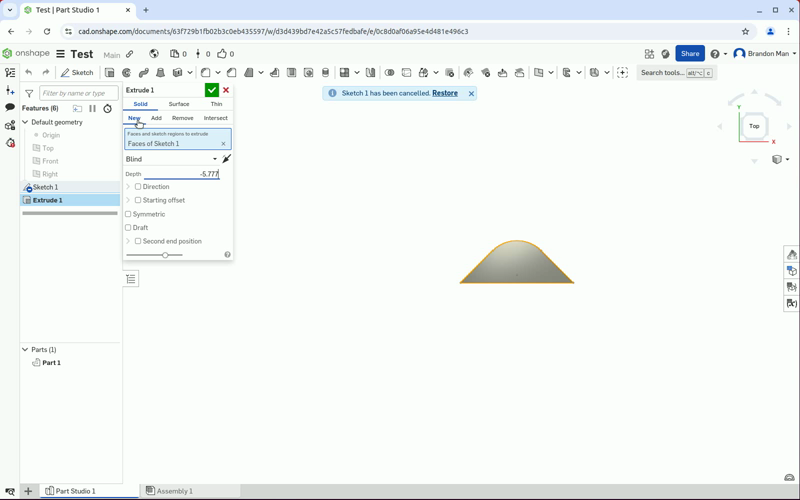
key(enter)
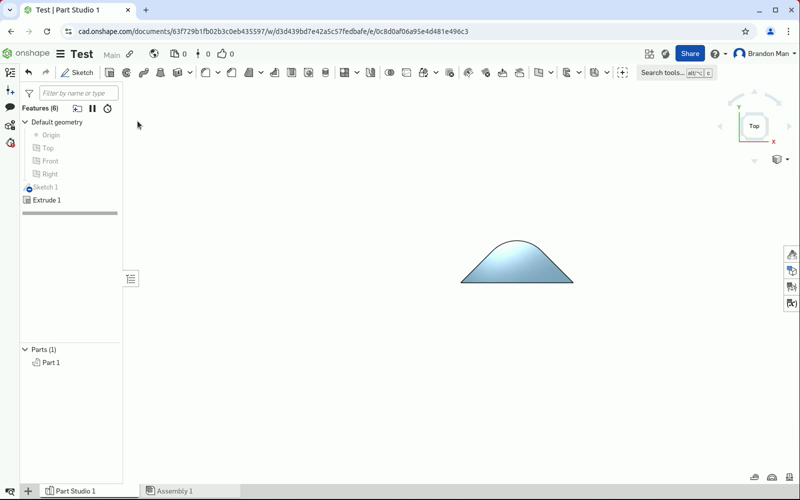
key(shift+h)
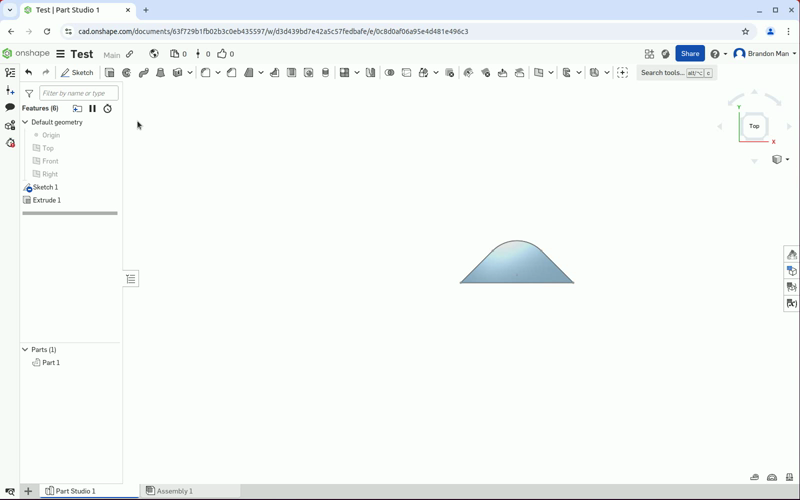
key(shift+h)
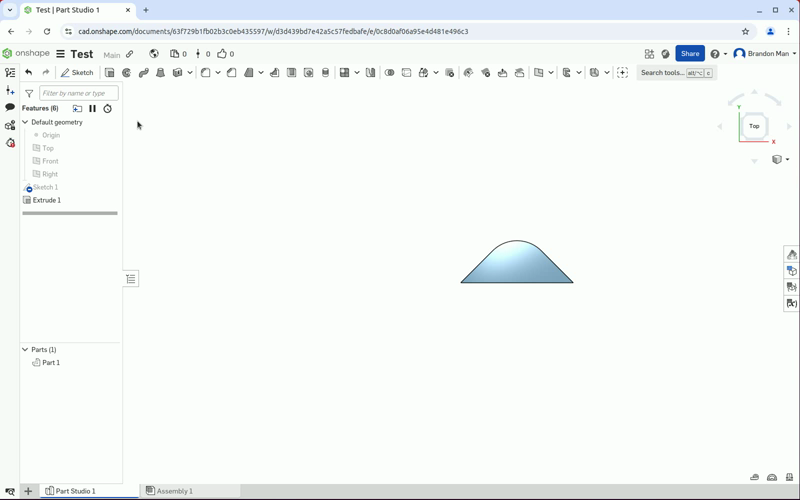
mouse_move(73, 189)
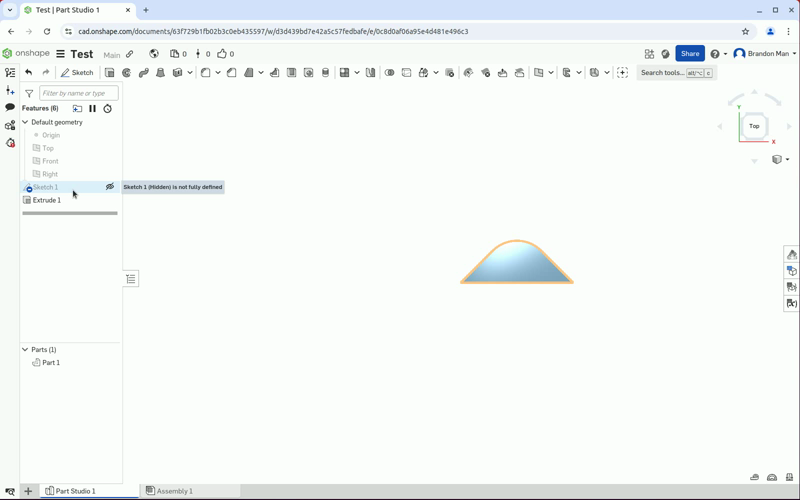
click(73, 189)
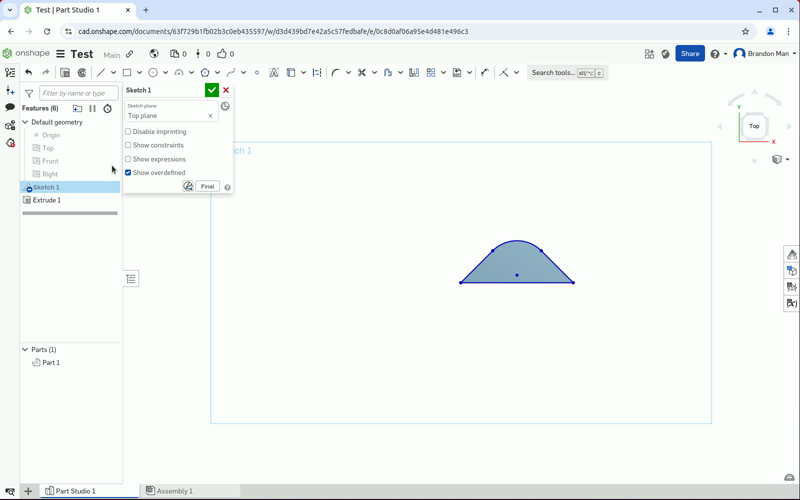
mouse_move(229, 92)
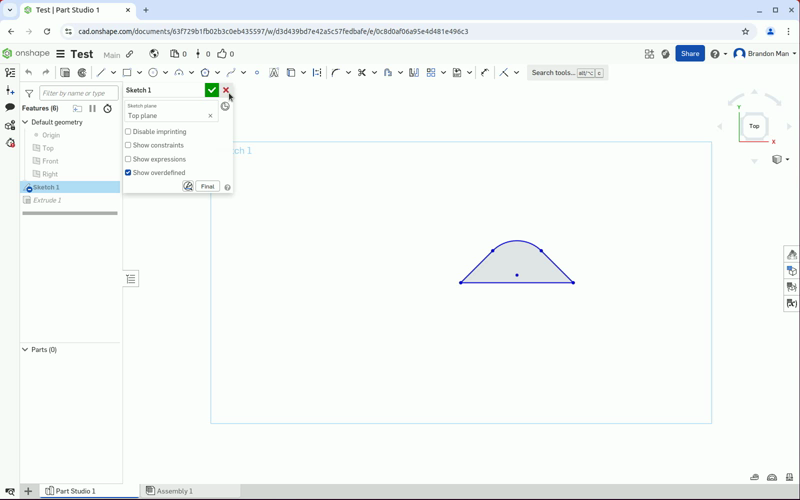
click(229, 92)
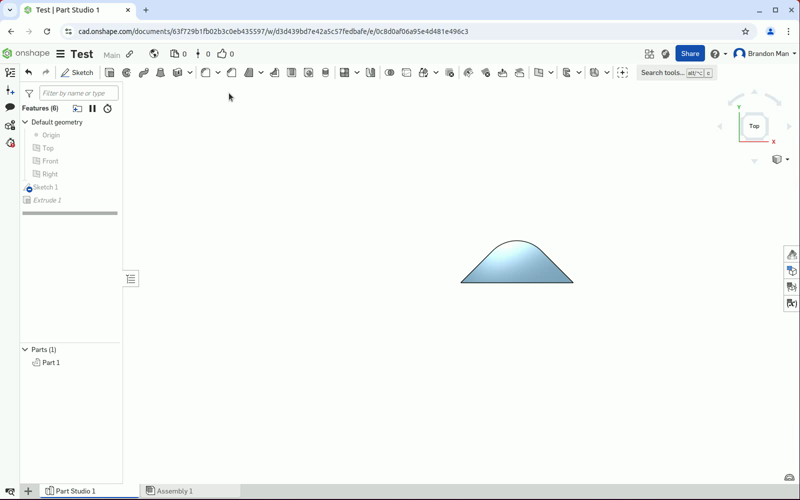
mouse_move(73, 352)
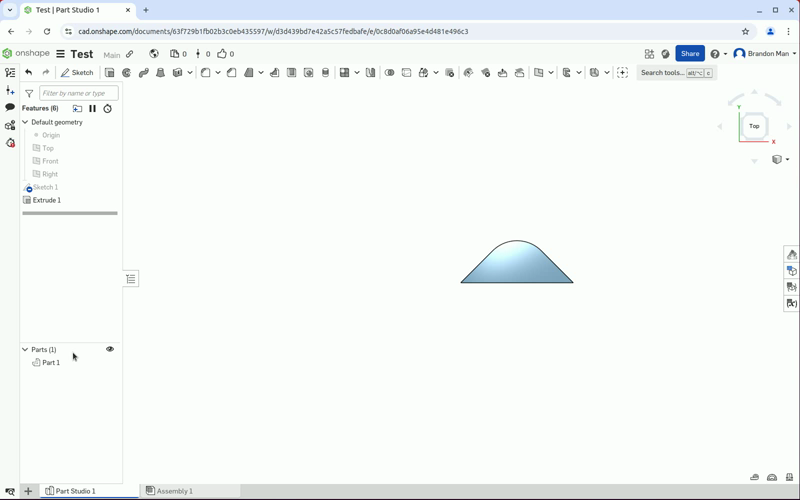
key(y)
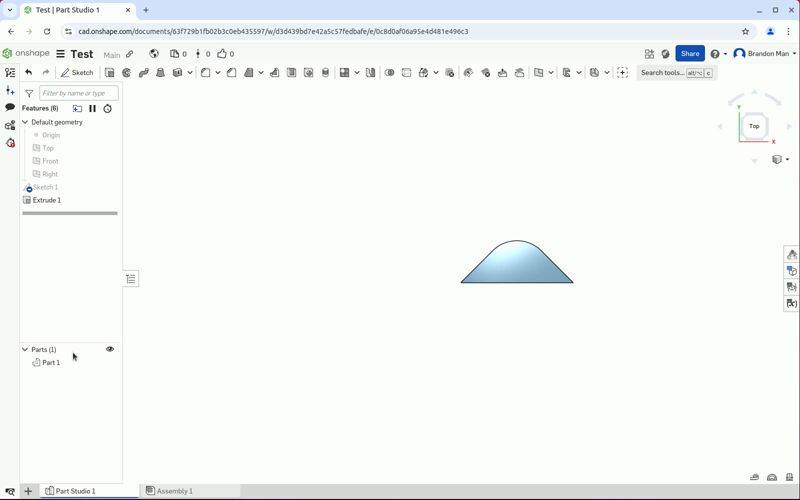
key(shift+p)
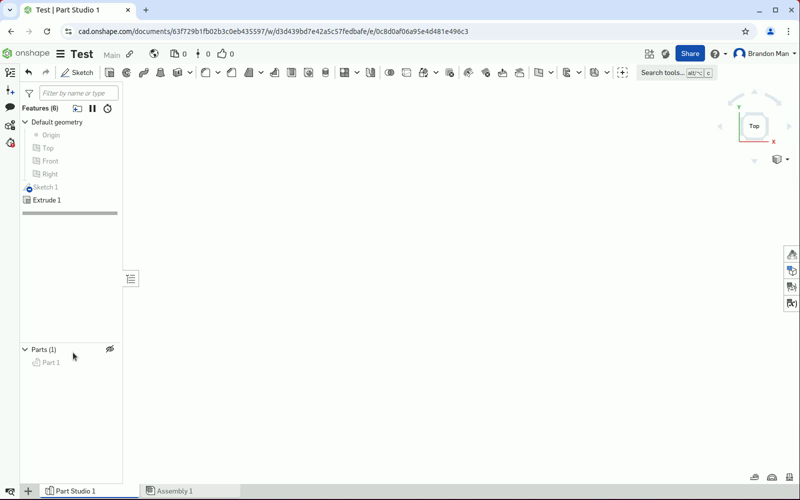
key(space)
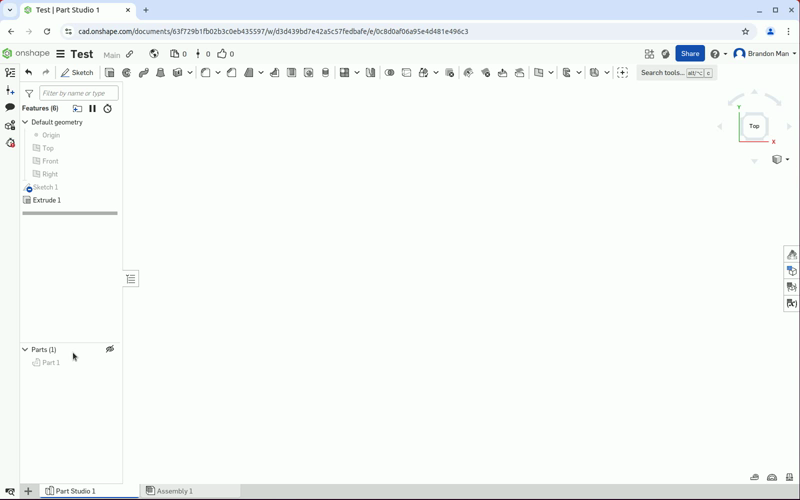
key_down(shift)
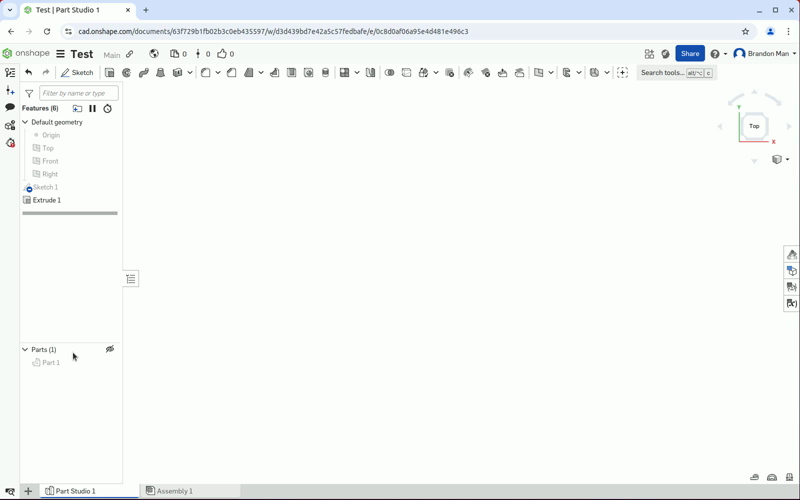
key(up)
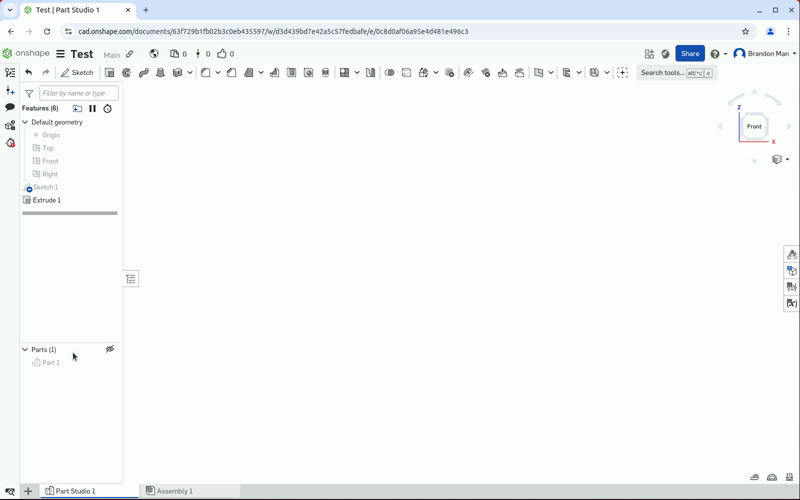
key_up(shift)
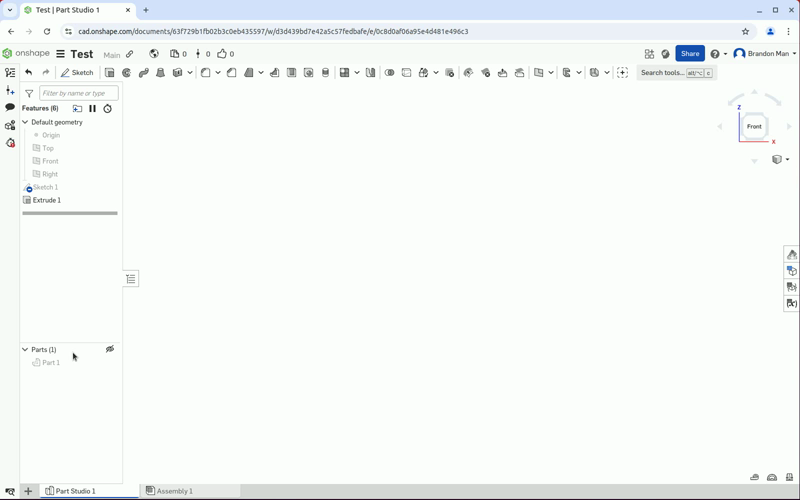
key(space)
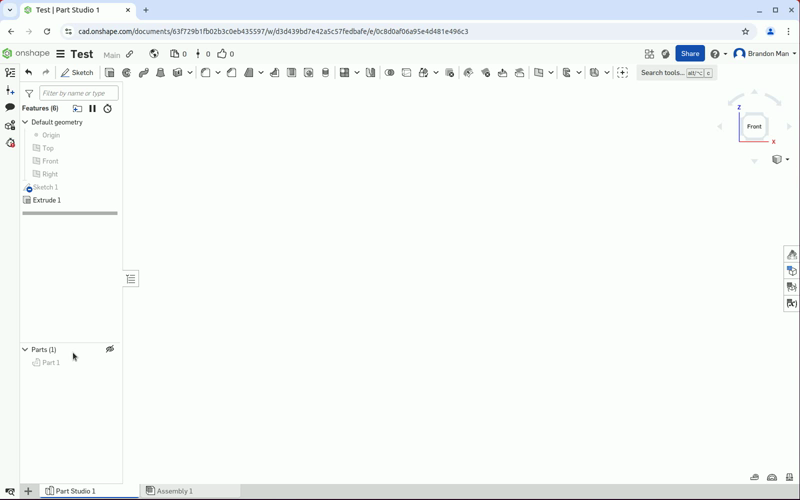
key_down(shift)
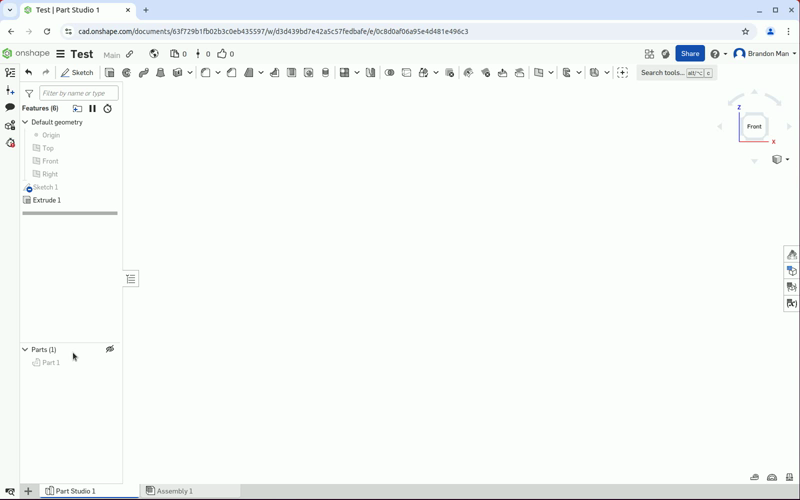
key(left)
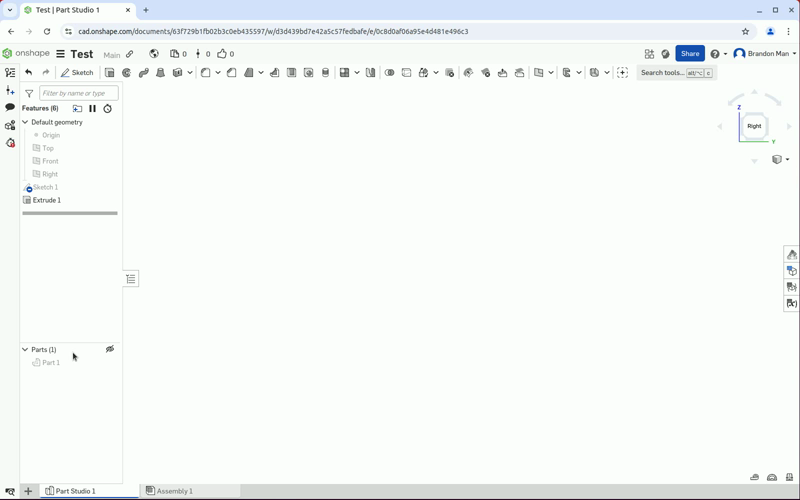
key_up(shift)
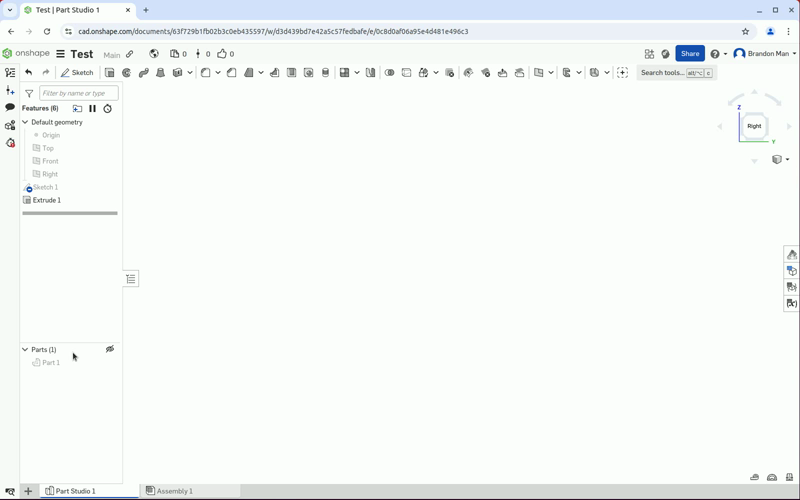
mouse_move(73, 352)
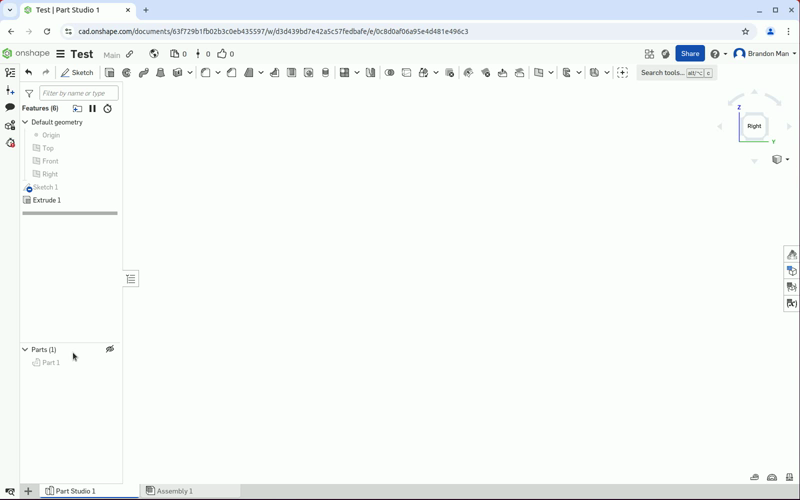
key(shift+y)
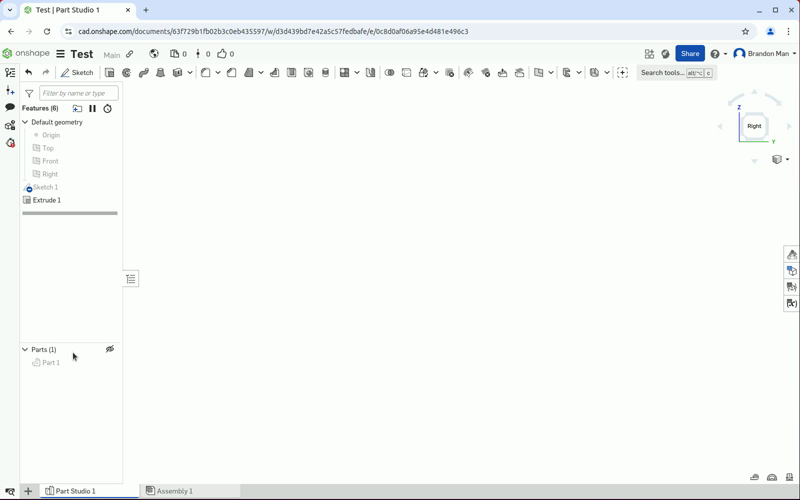
key(shift+s)
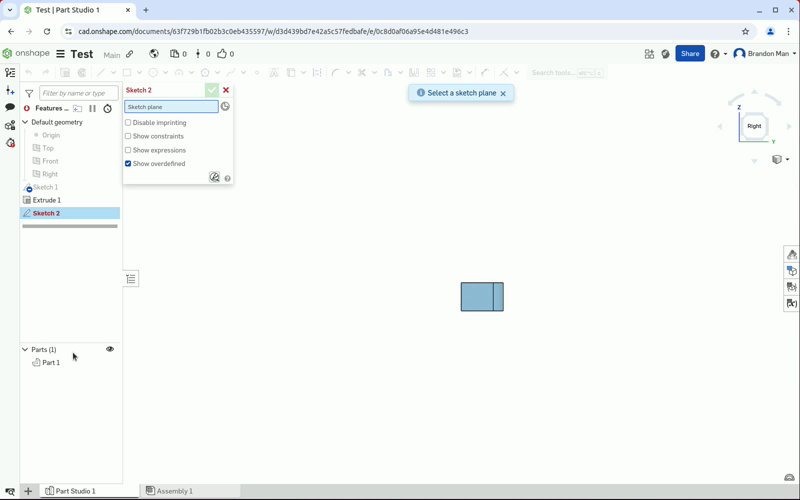
mouse_move(73, 176)
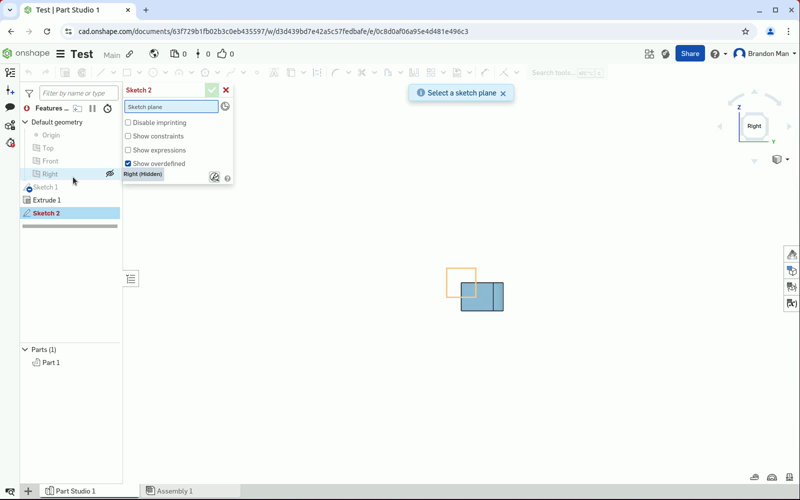
click(73, 176)
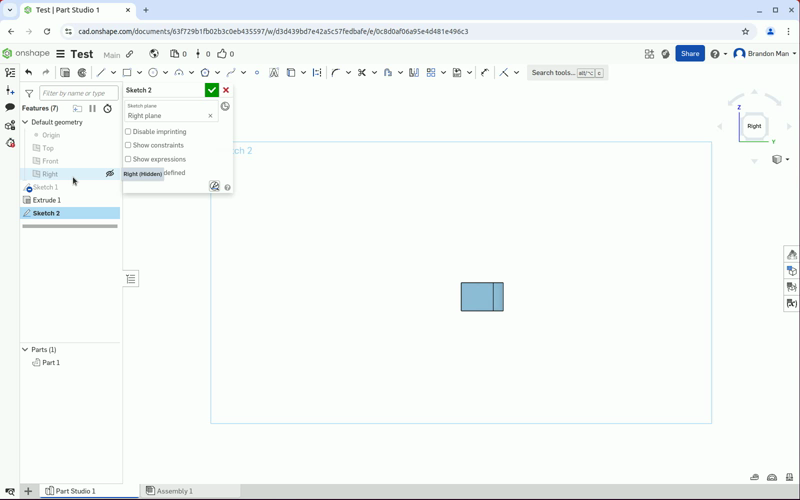
mouse_move(73, 352)
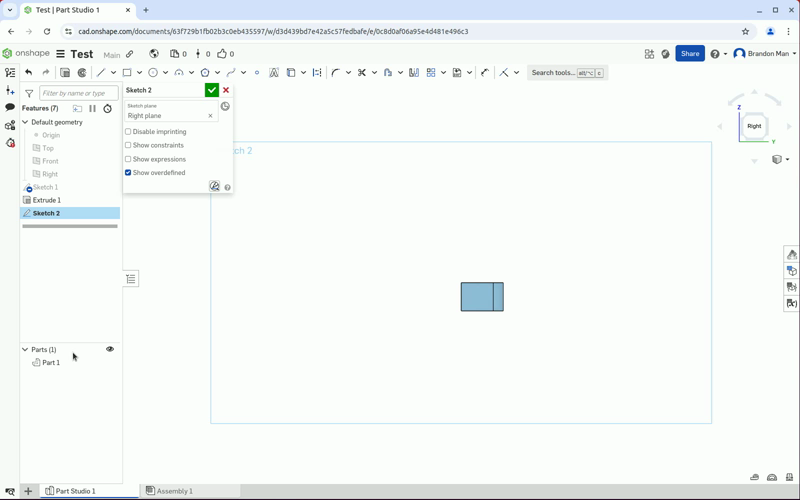
key(y)
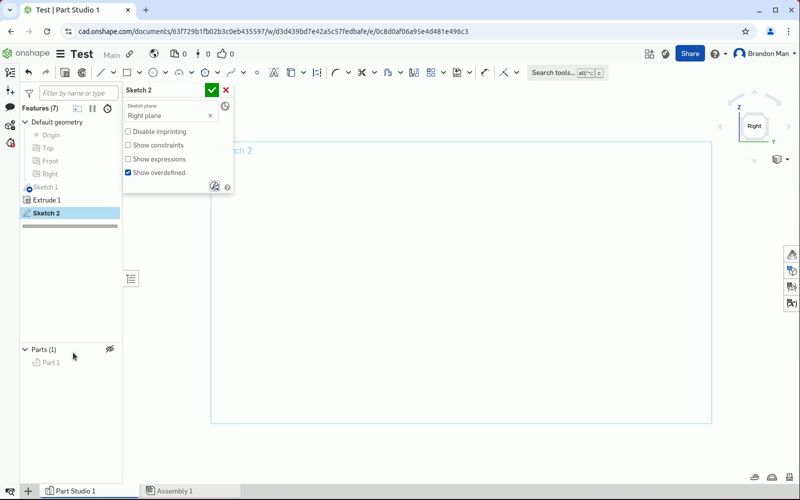
key(c)
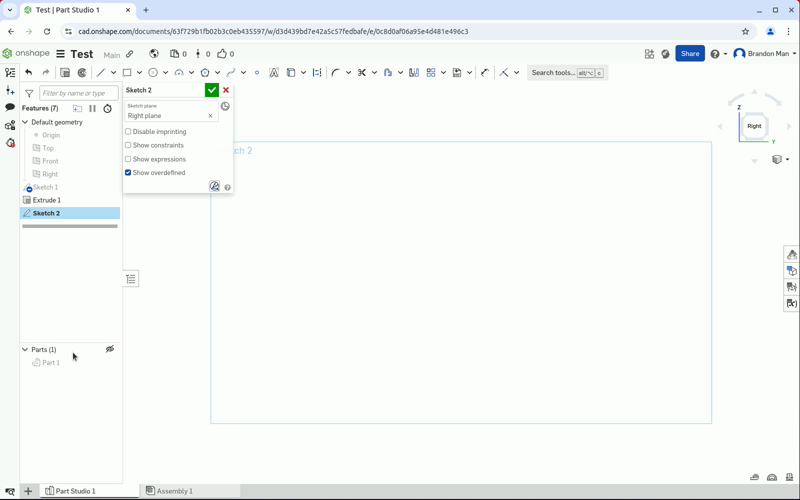
key_down(shift)
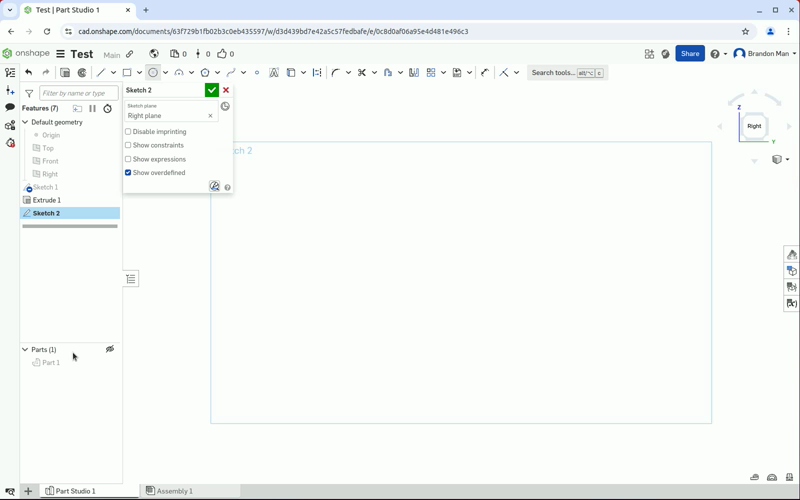
mouse_move(461, 315)
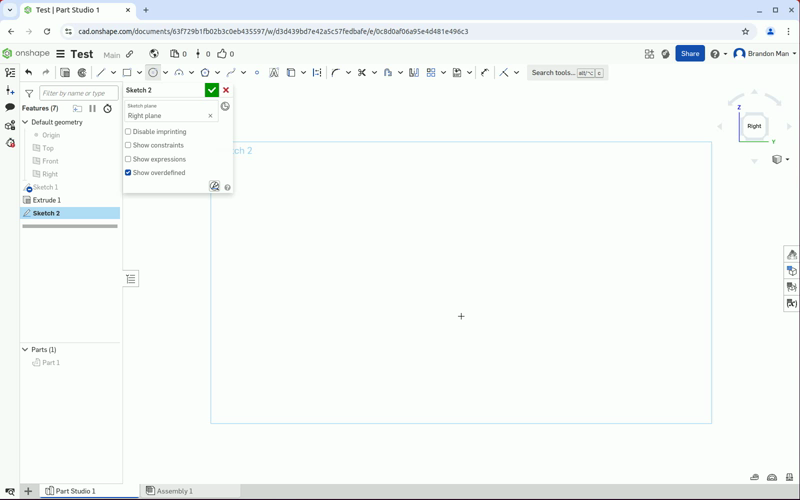
click(461, 315)
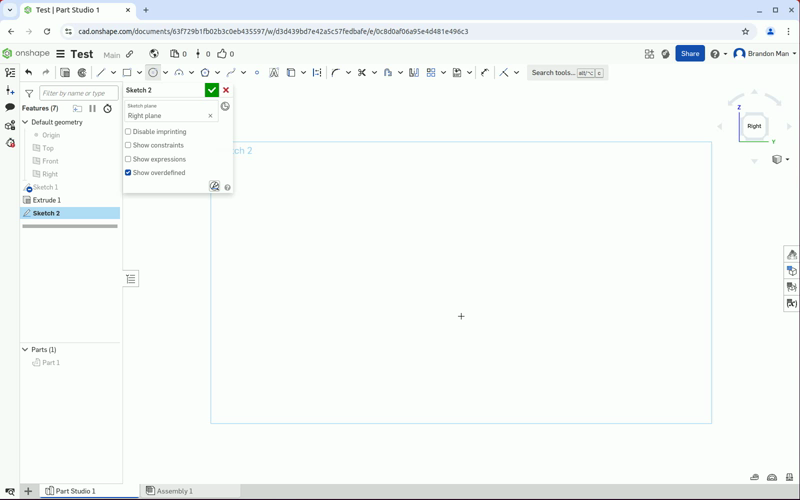
key_up(shift)
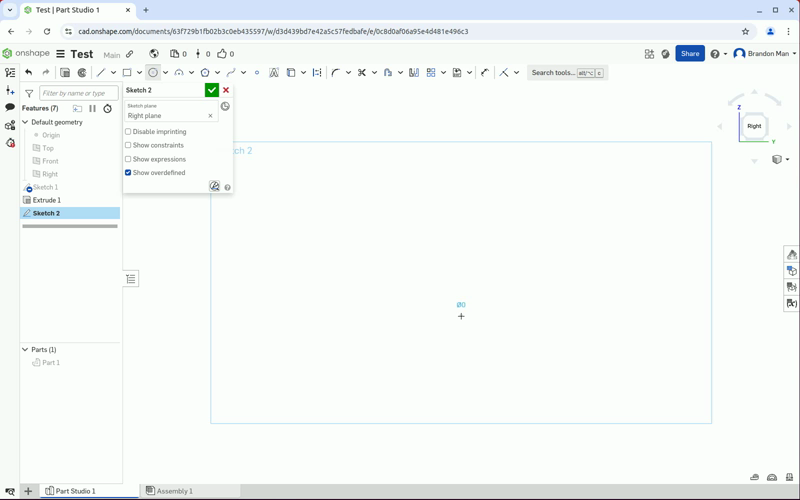
mouse_move(464, 315)
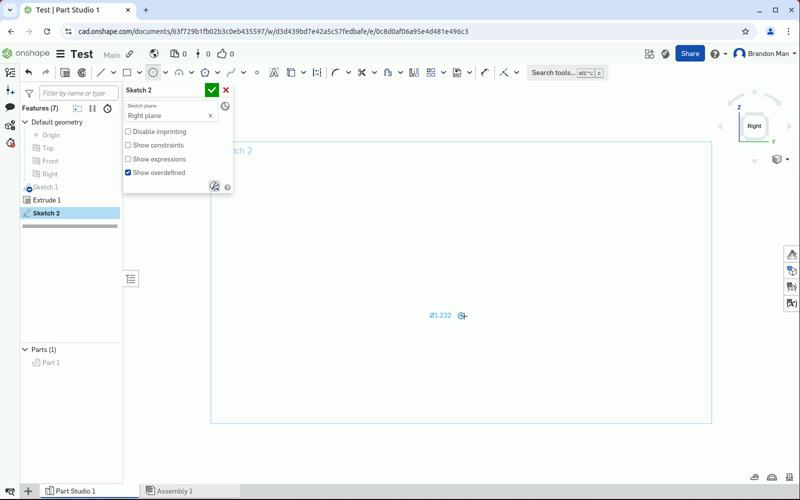
click(464, 315)
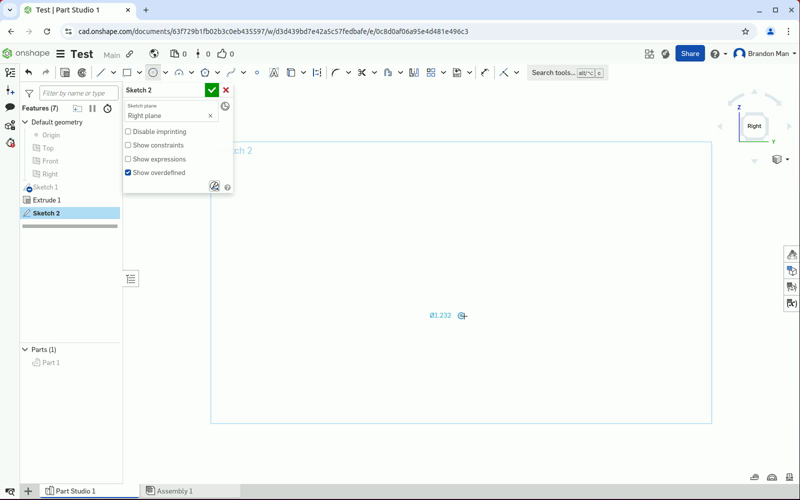
key(esc)
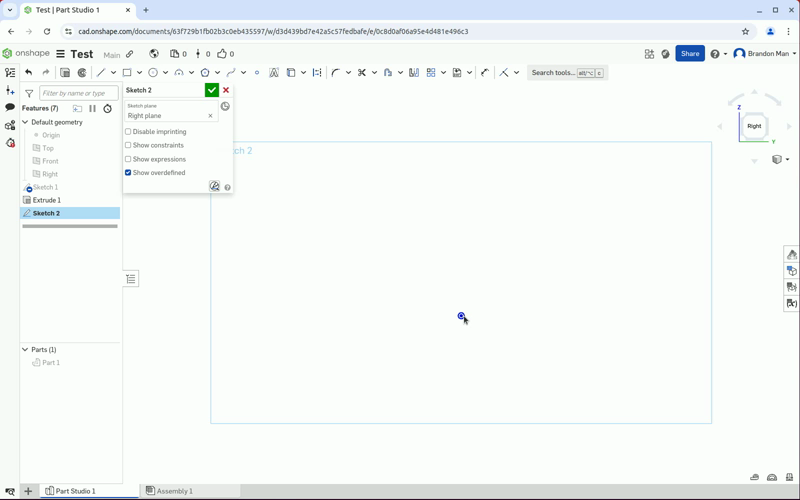
mouse_move(462, 317)
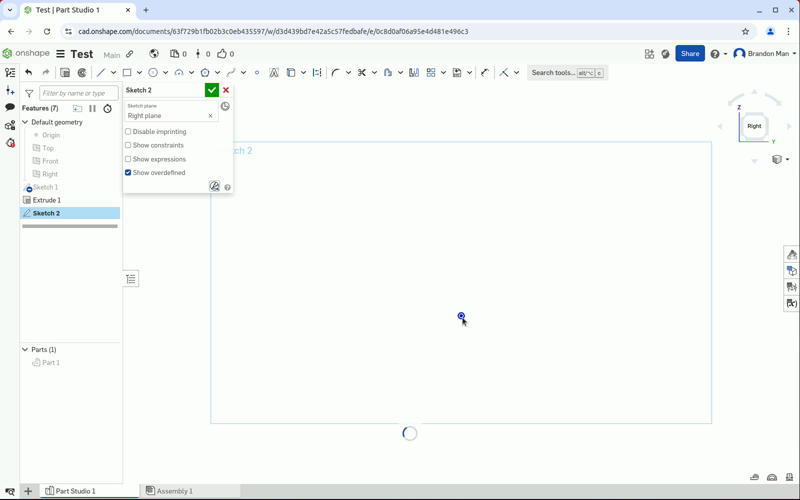
scroll(6)
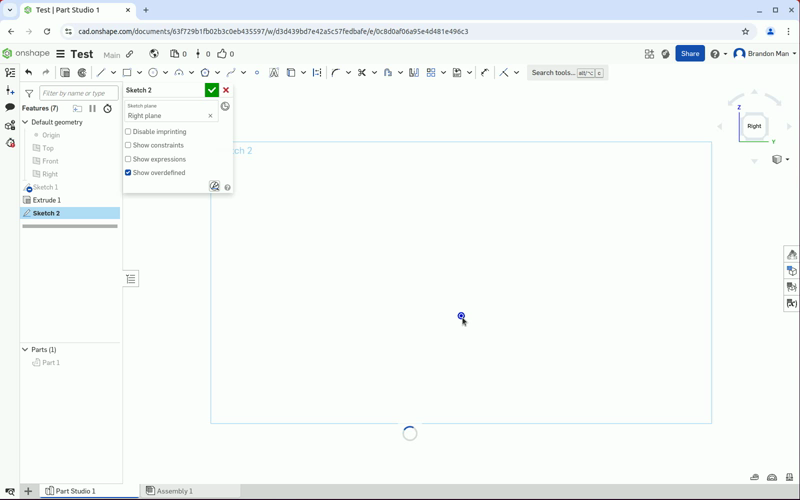
scroll(6)
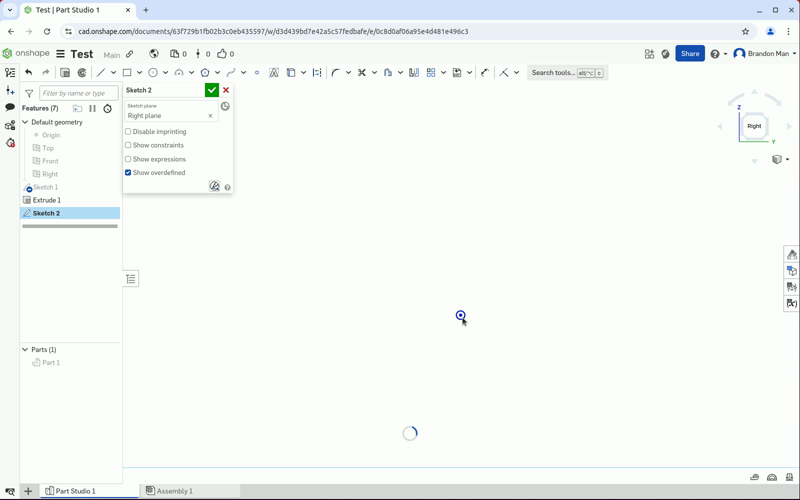
scroll(6)
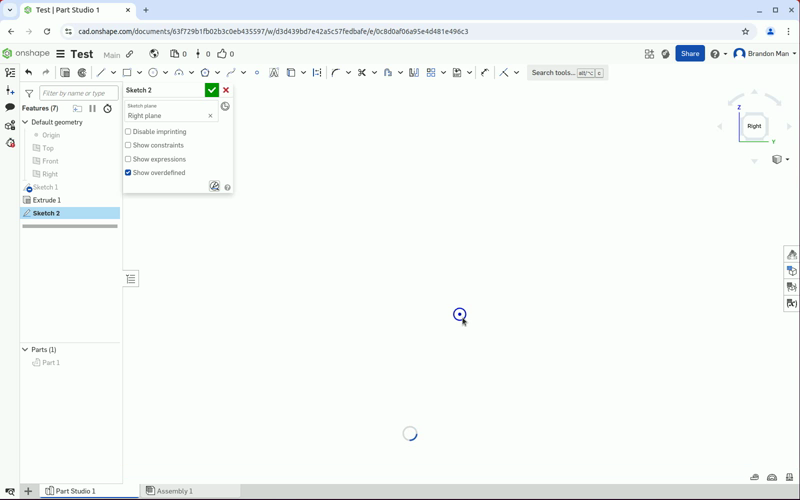
scroll(6)
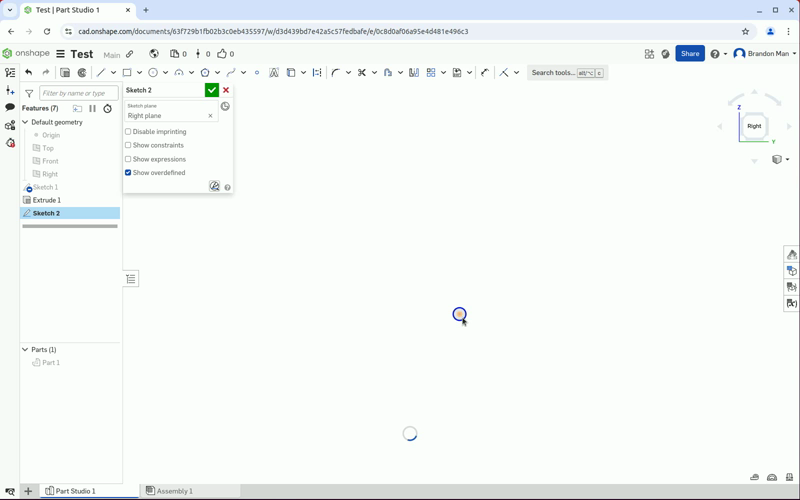
scroll(6)
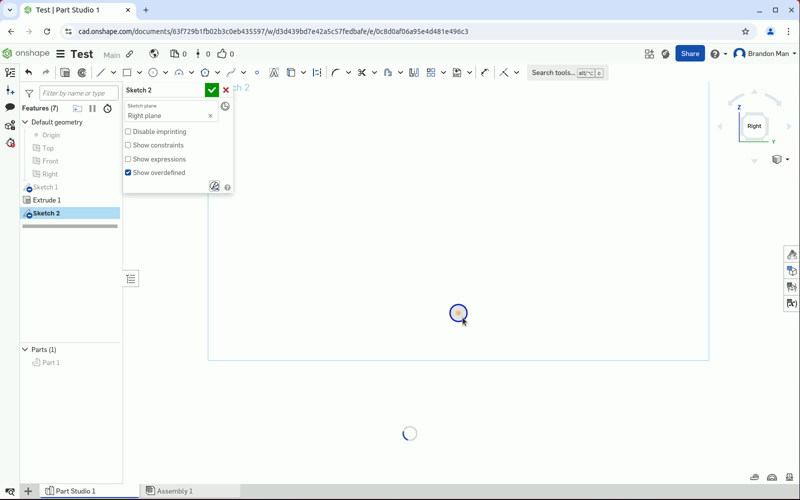
scroll(6)
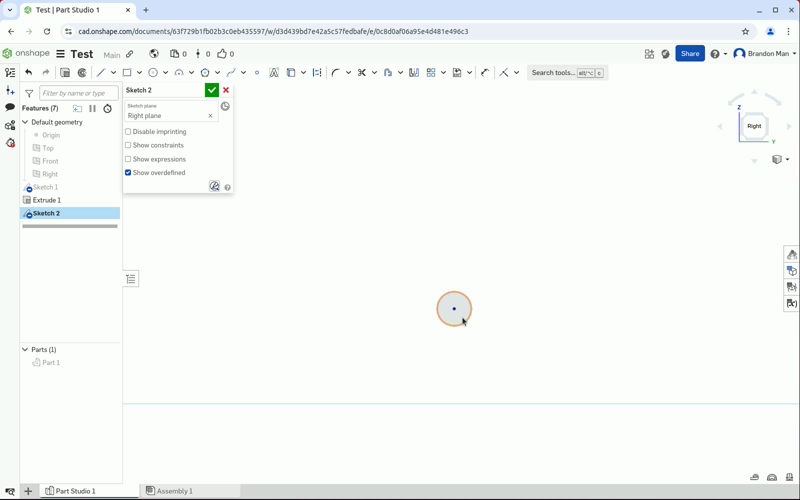
scroll(6)
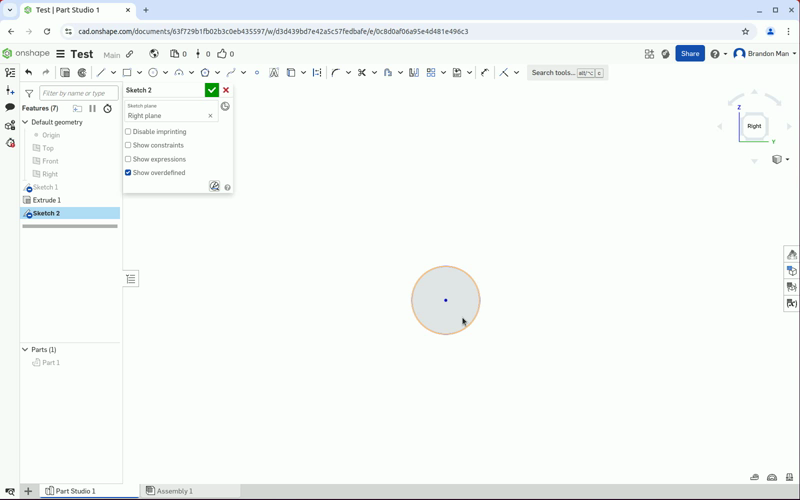
click(462, 317)
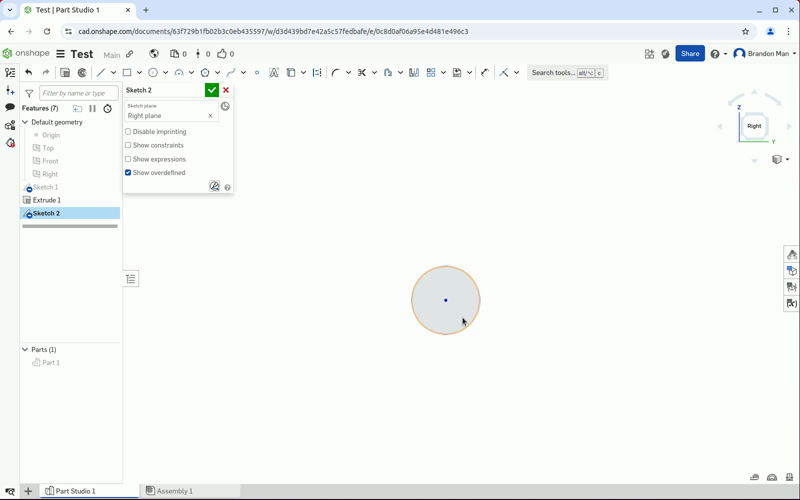
scroll(-6)
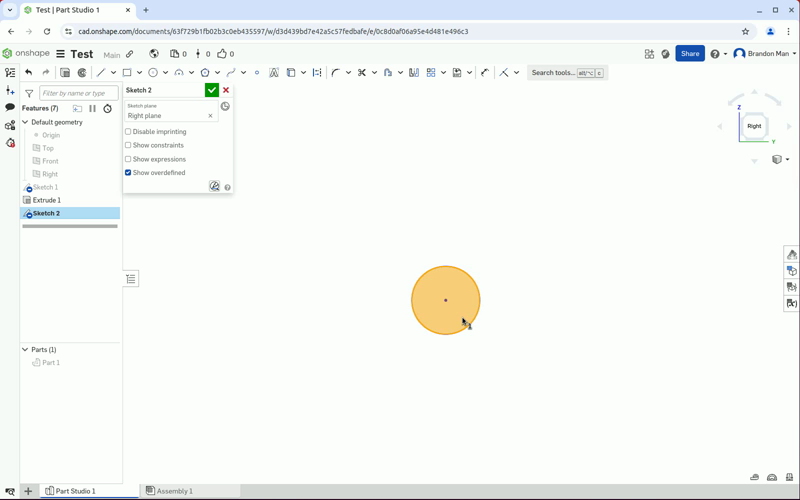
scroll(-6)
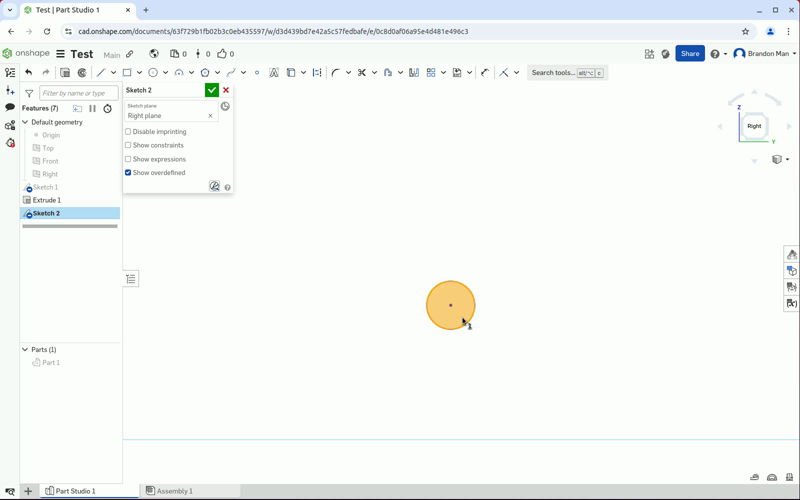
scroll(-6)
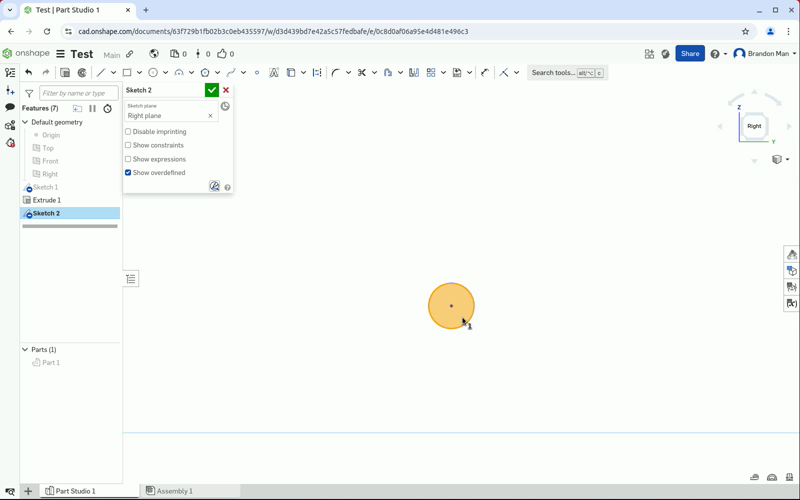
scroll(-6)
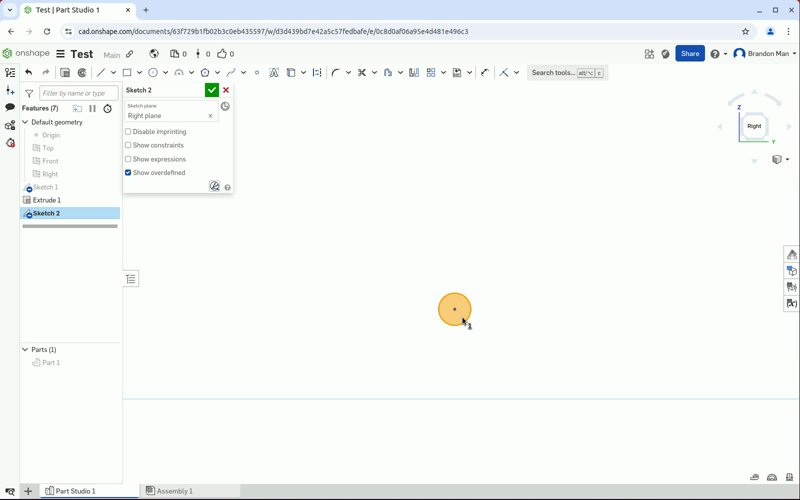
scroll(-6)
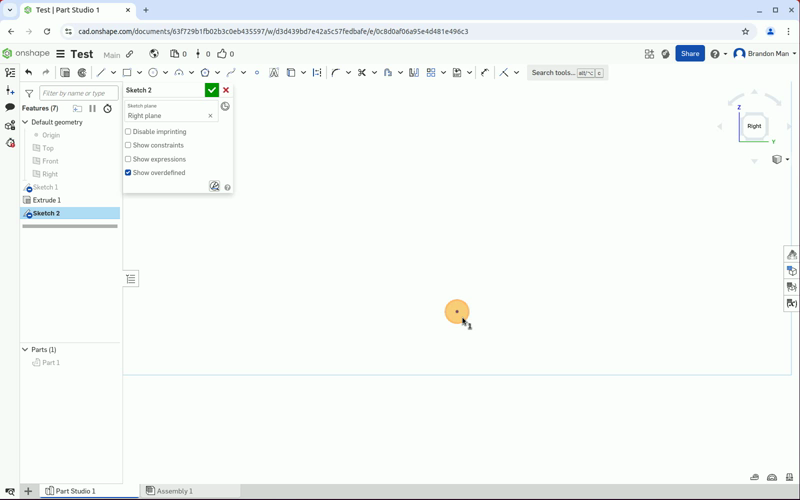
scroll(-6)
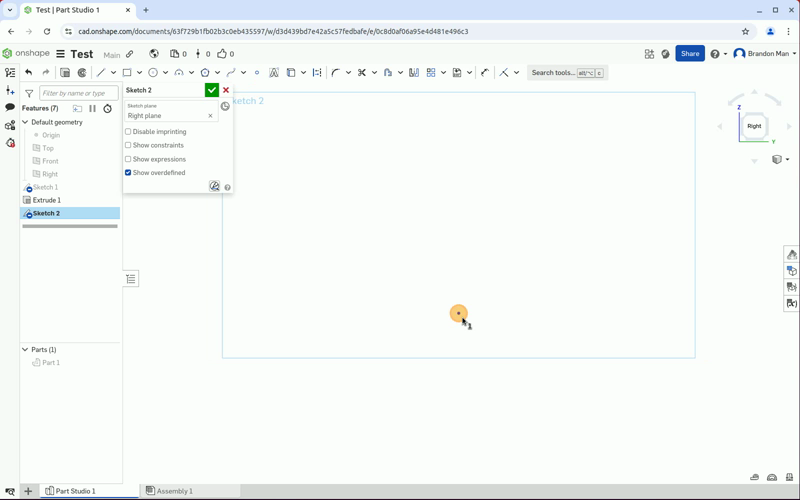
scroll(-6)
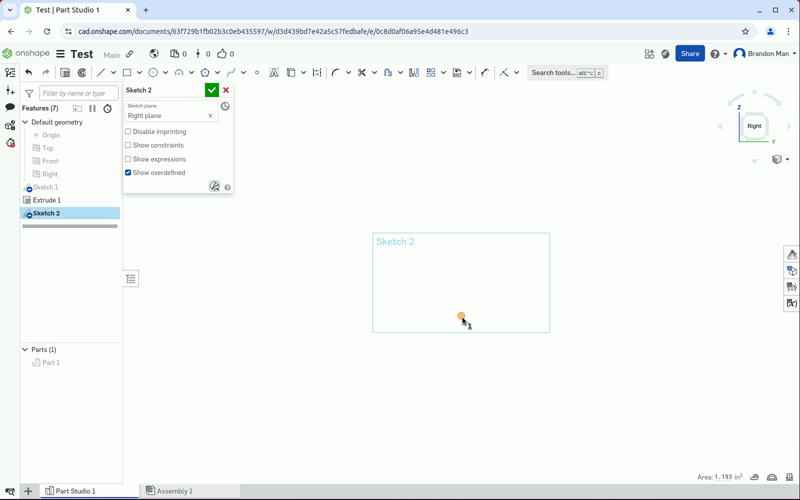
mouse_move(73, 352)
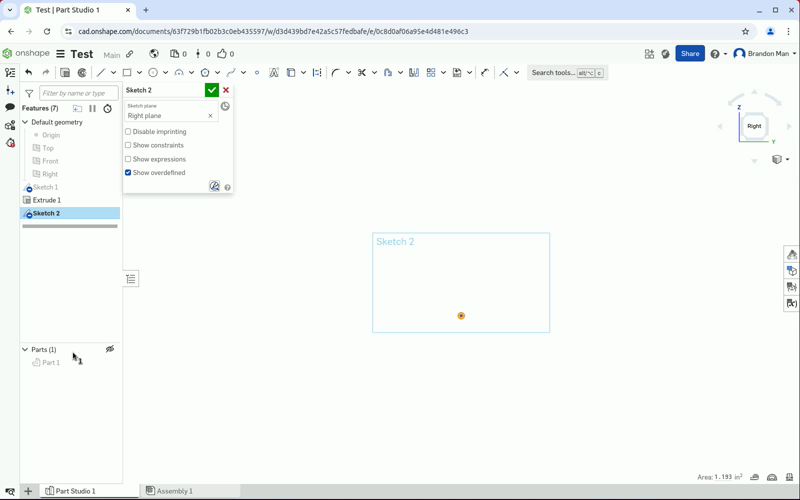
key(shift+y)
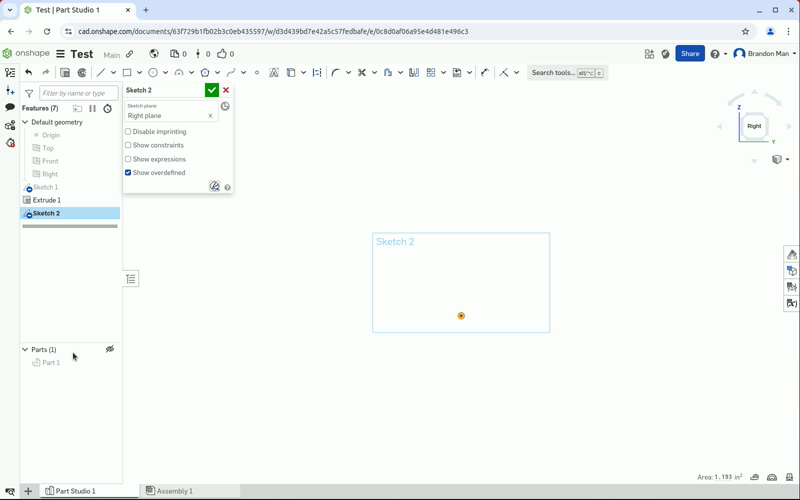
key(shift+e)
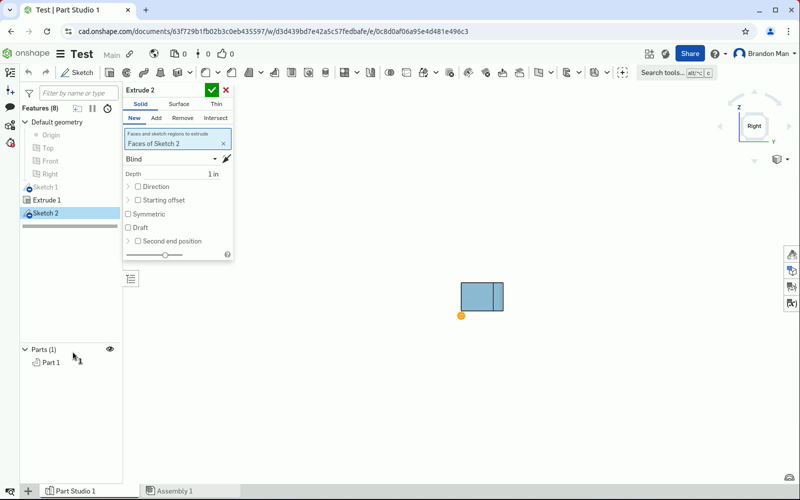
mouse_move(143, 106)
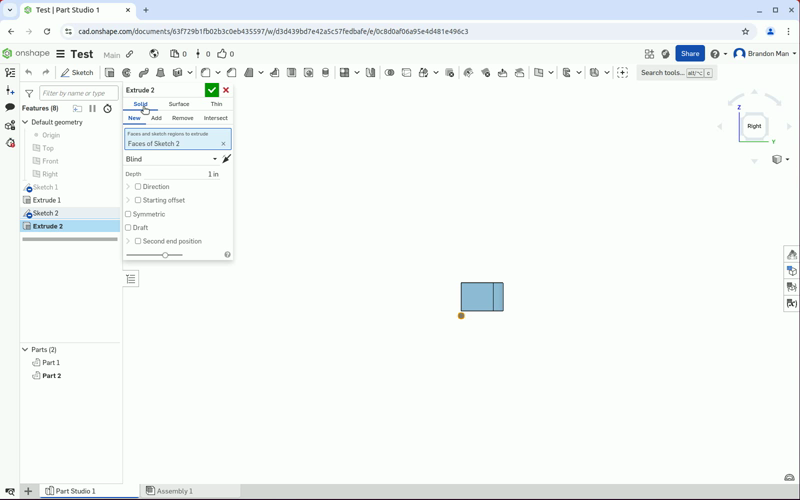
click(143, 106)
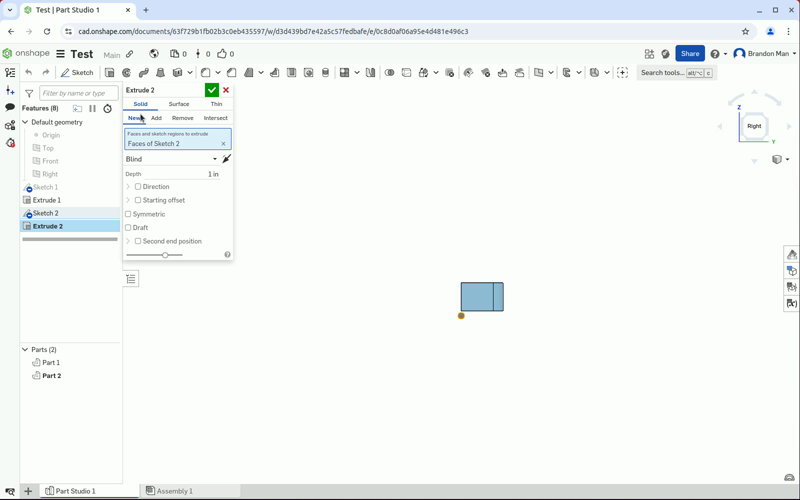
mouse_move(137, 120)
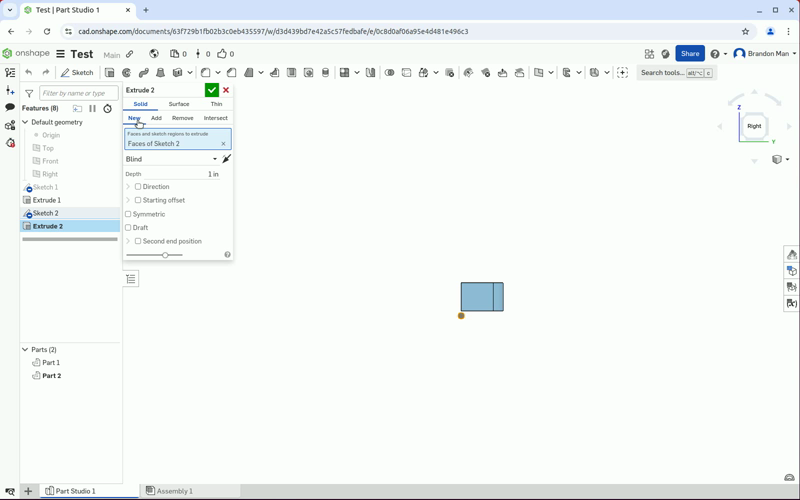
click(137, 120)
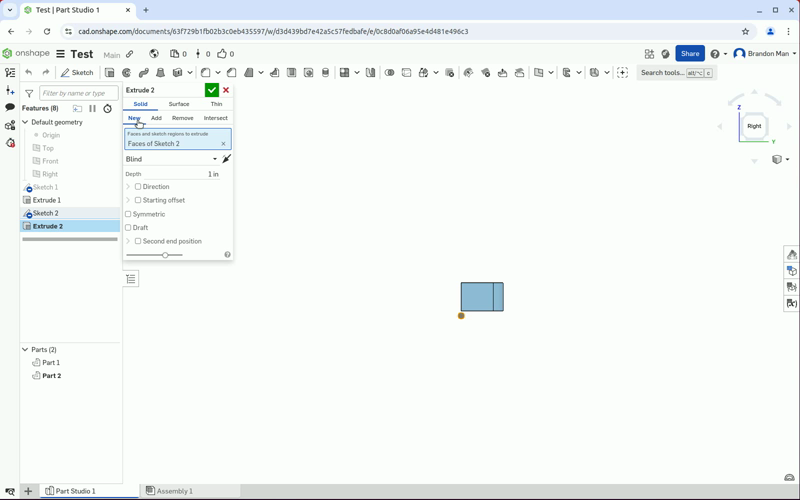
key(tab, 4)
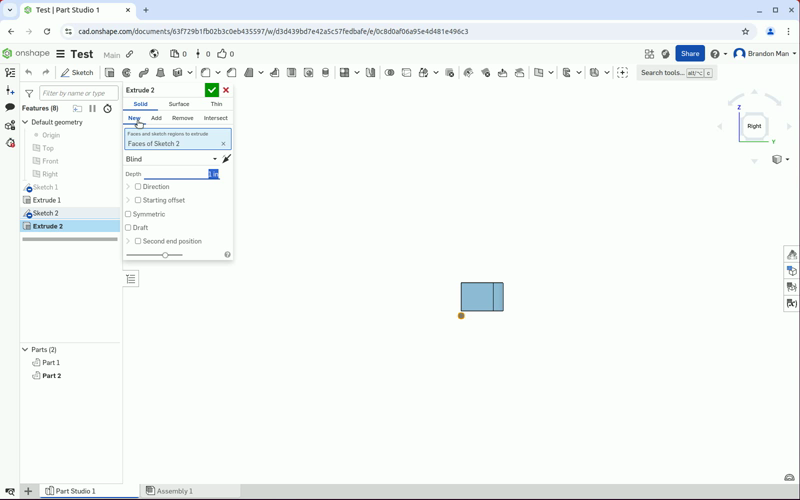
text(23.108)
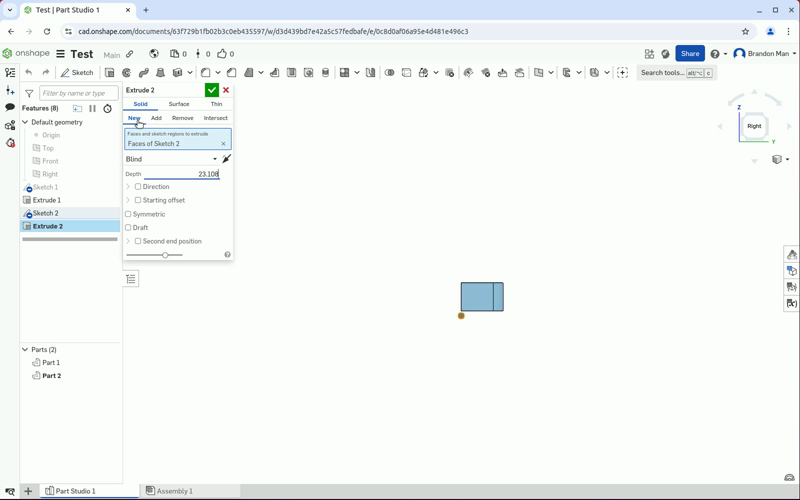
key(enter)
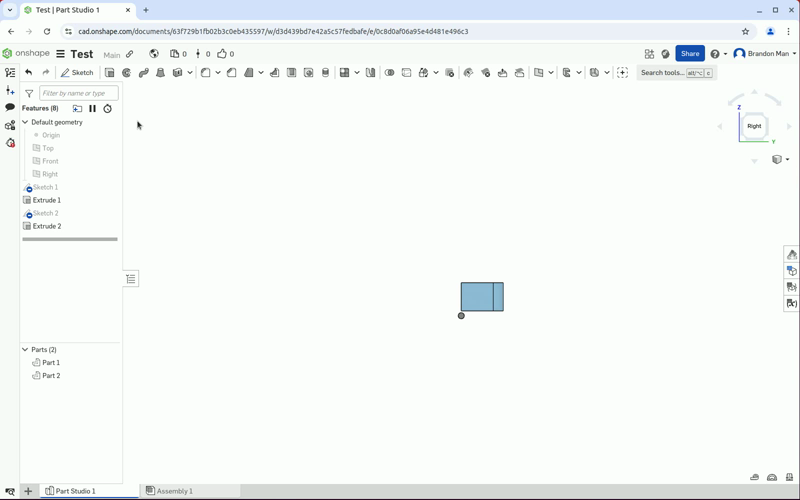
key(shift+h)
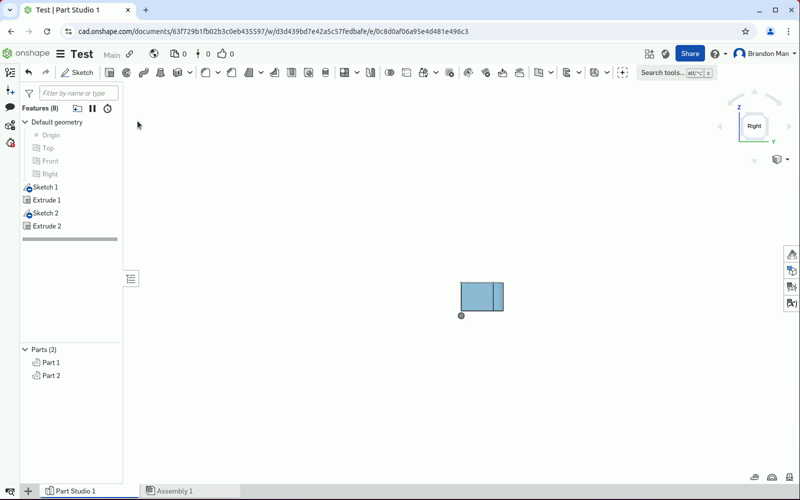
key(shift+h)
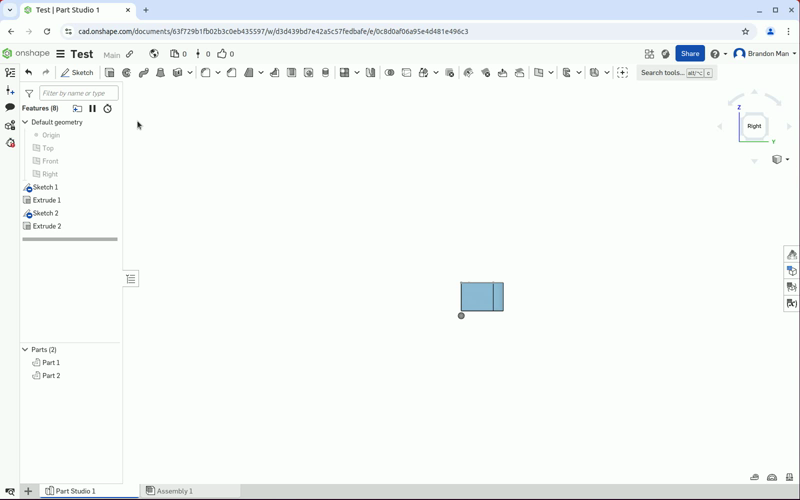
key(shift+7)
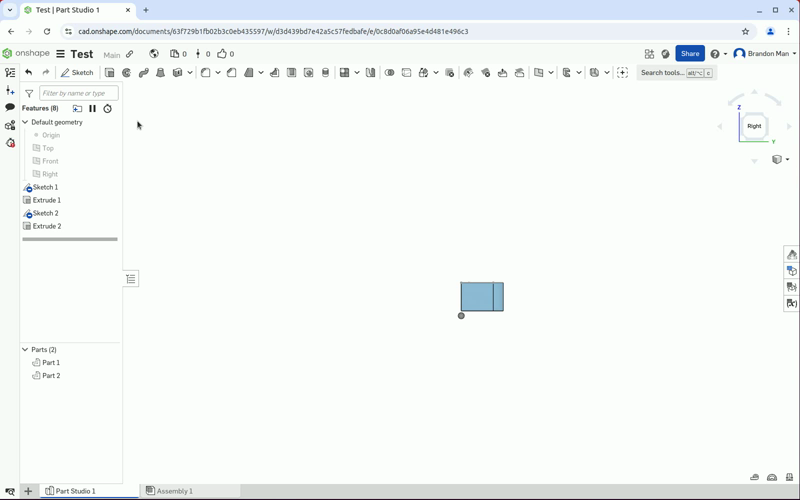
key(right, 2)
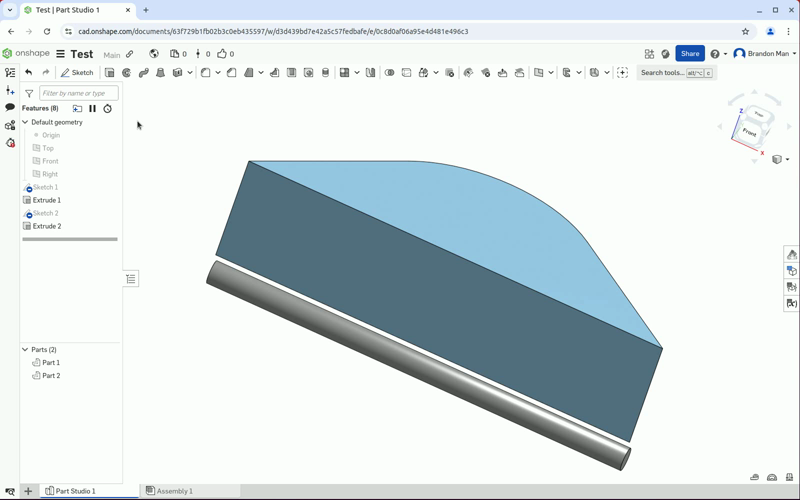
key(down, 2)
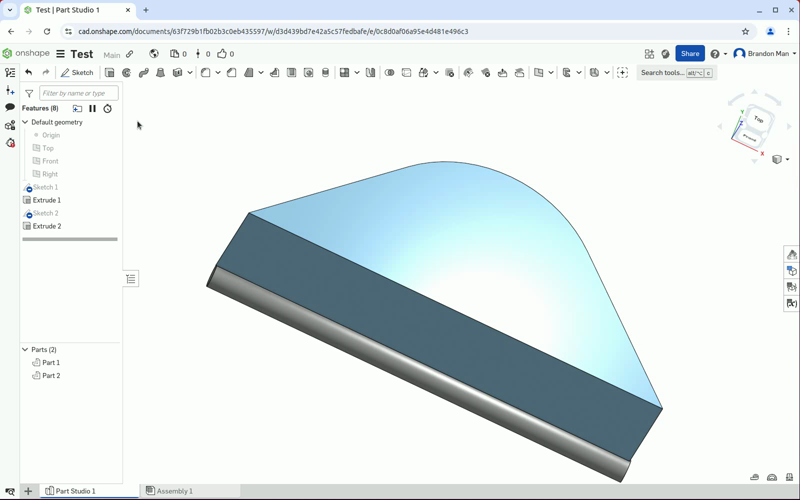
key(up, 2)
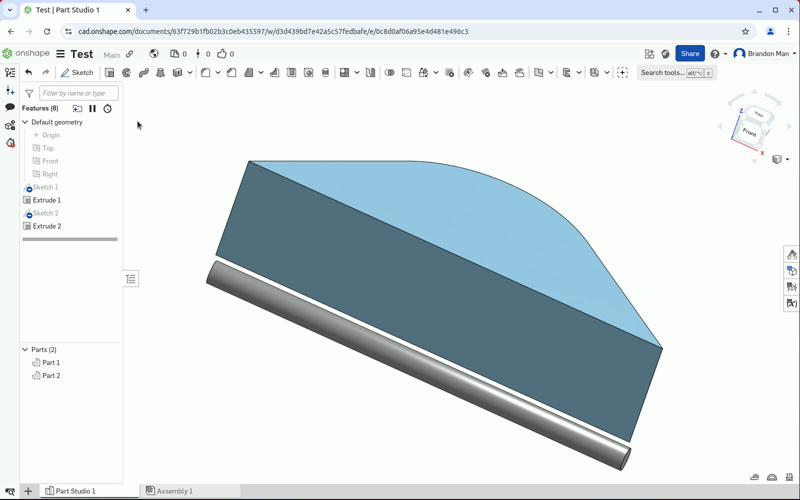
key(left, 2)
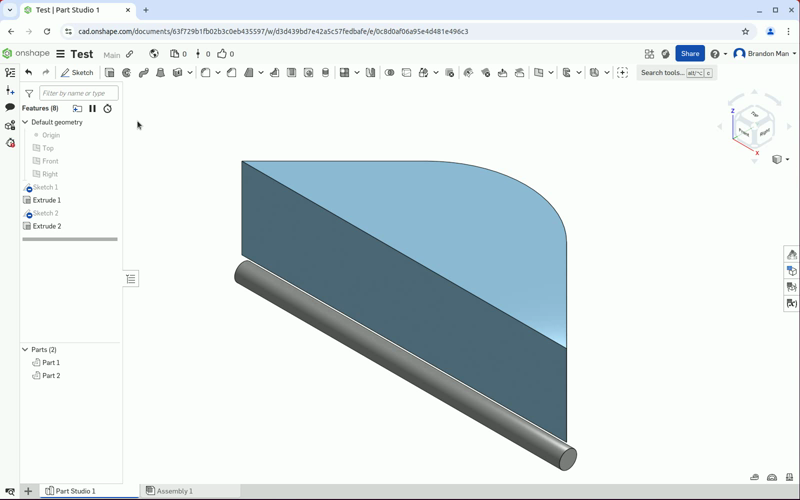
mouse_move(73, 189)
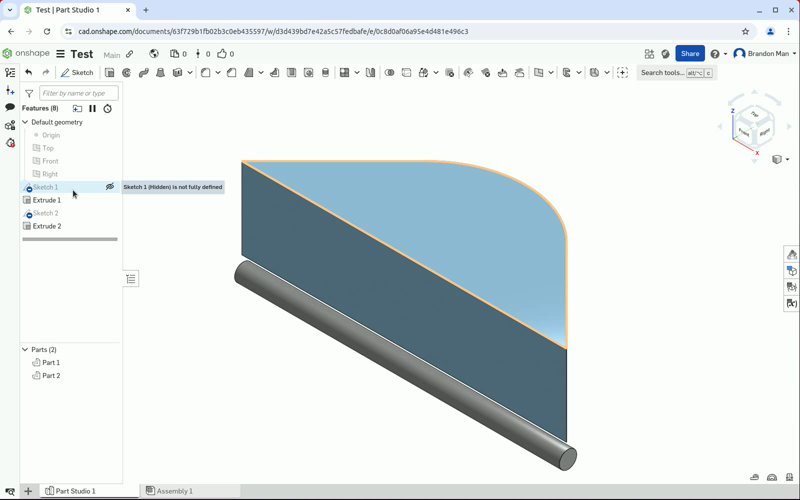
click(73, 189)